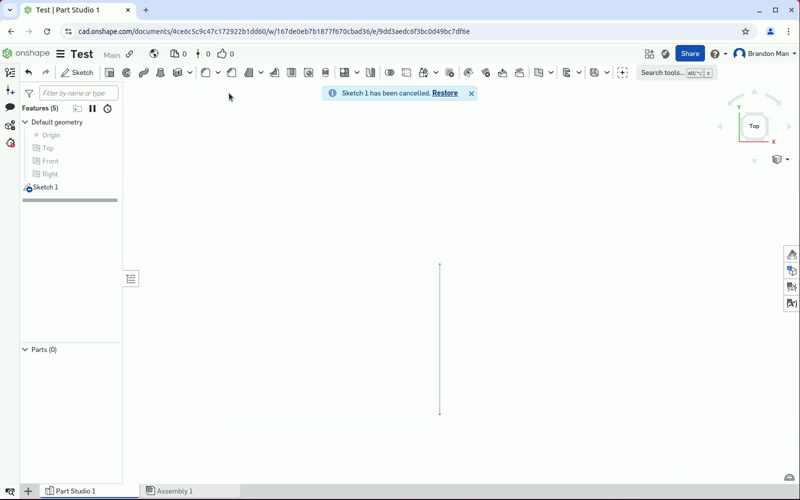
key(shift+h)
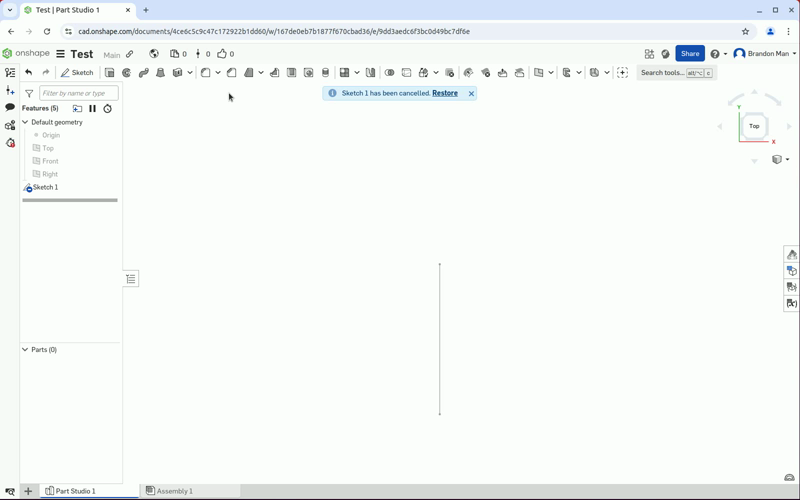
key(shift+s)
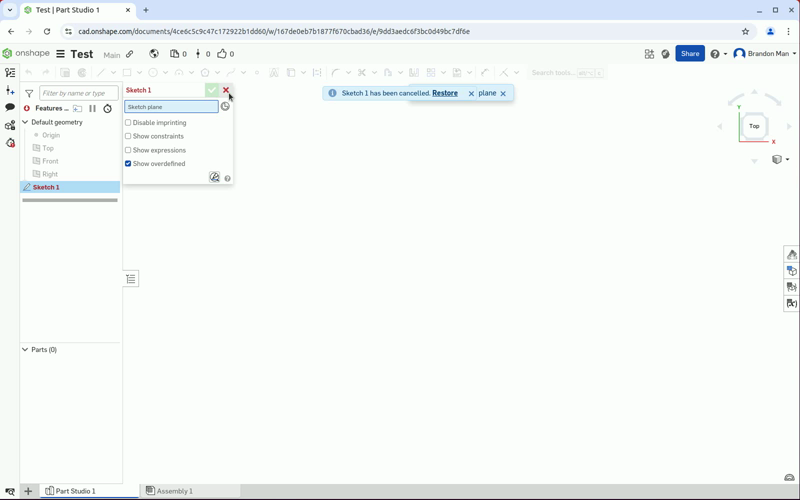
mouse_move(73, 150)
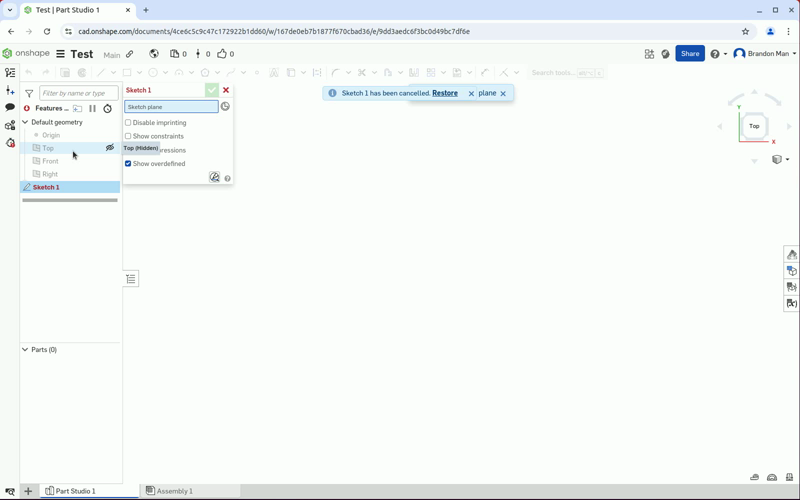
click(73, 150)
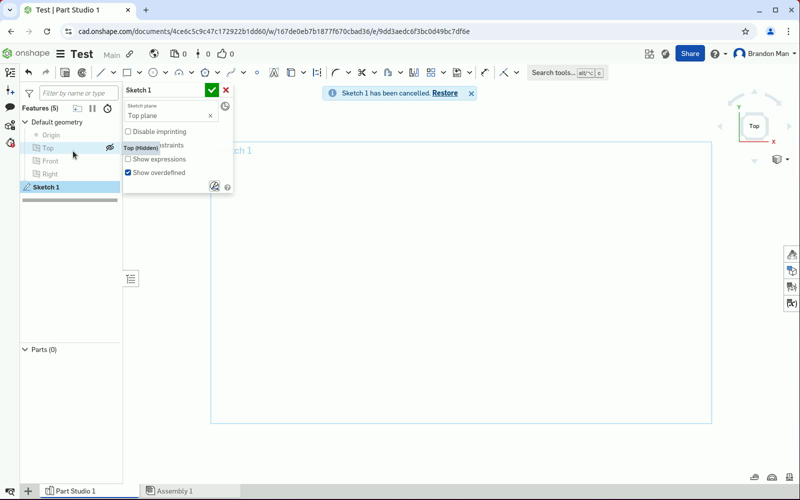
mouse_move(73, 352)
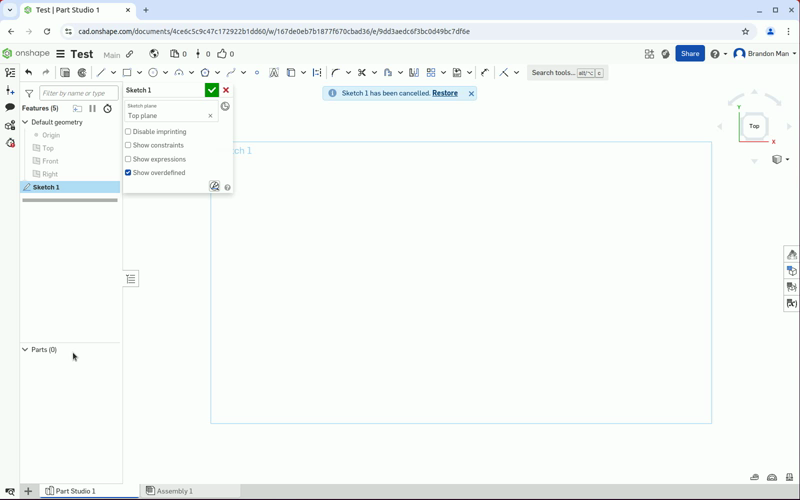
key(y)
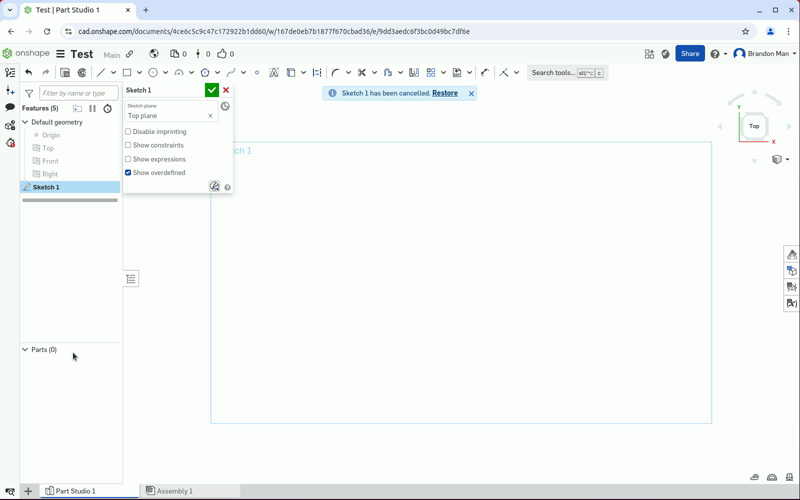
key(l)
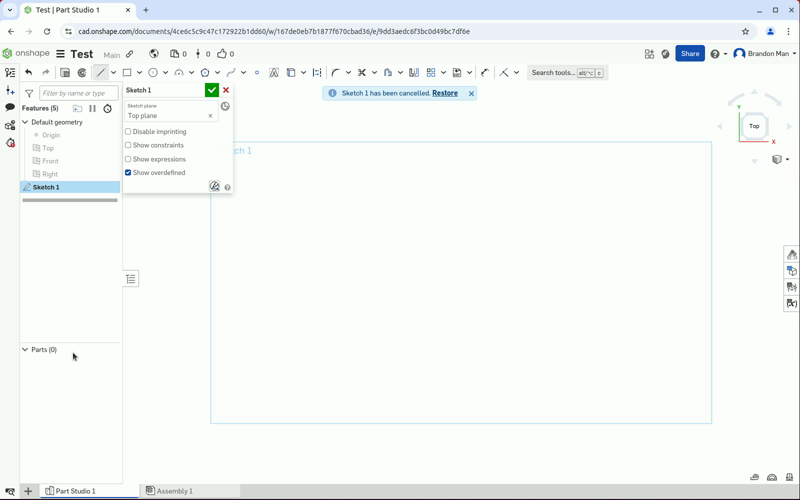
key_down(shift)
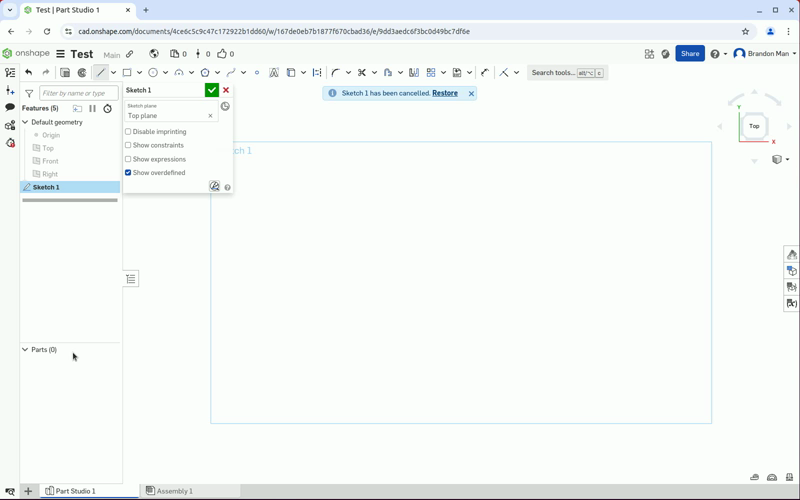
mouse_move(460, 282)
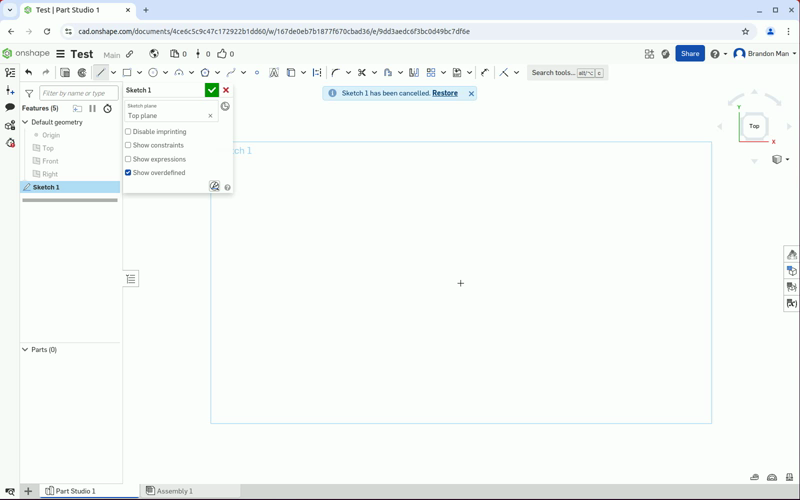
click(460, 282)
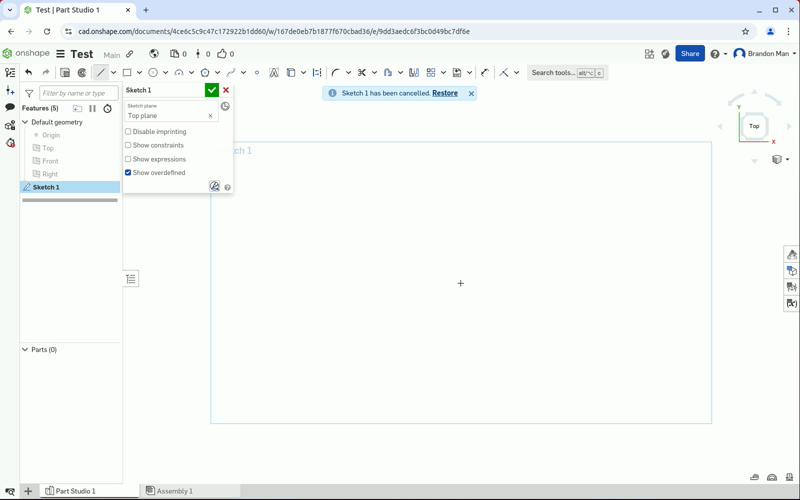
key_up(shift)
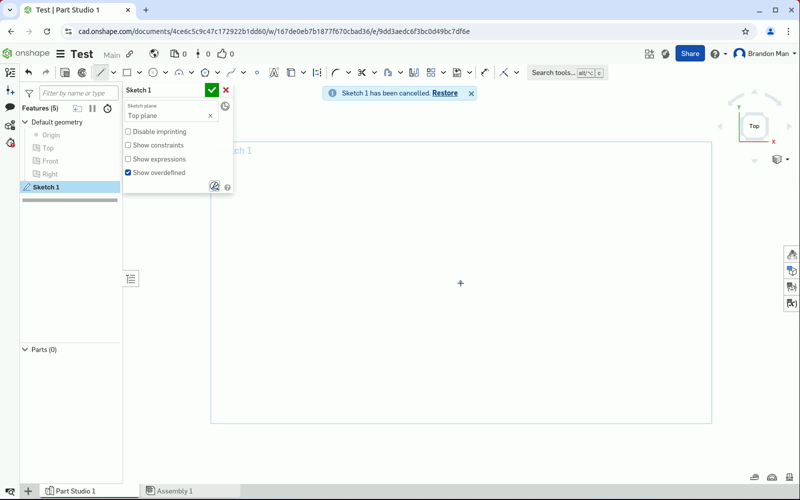
key_down(shift)
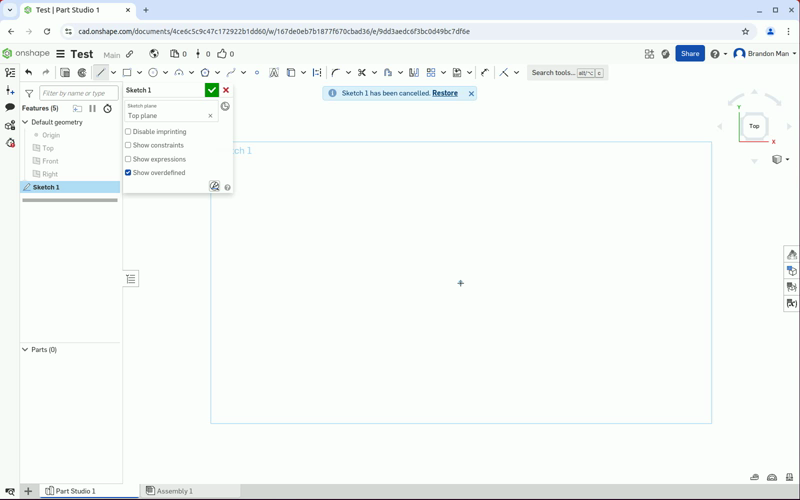
mouse_move(573, 282)
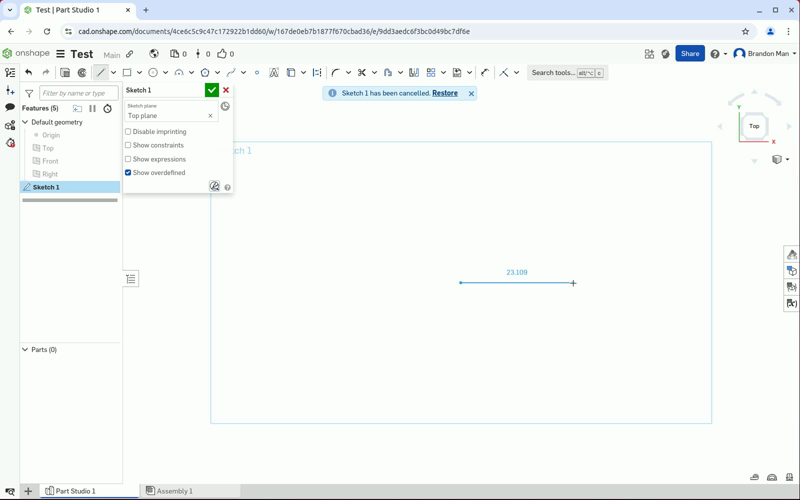
click(573, 282)
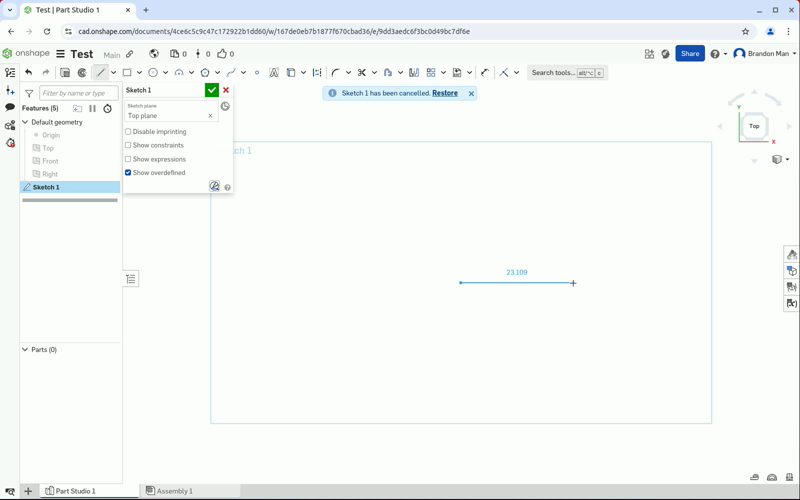
key_up(shift)
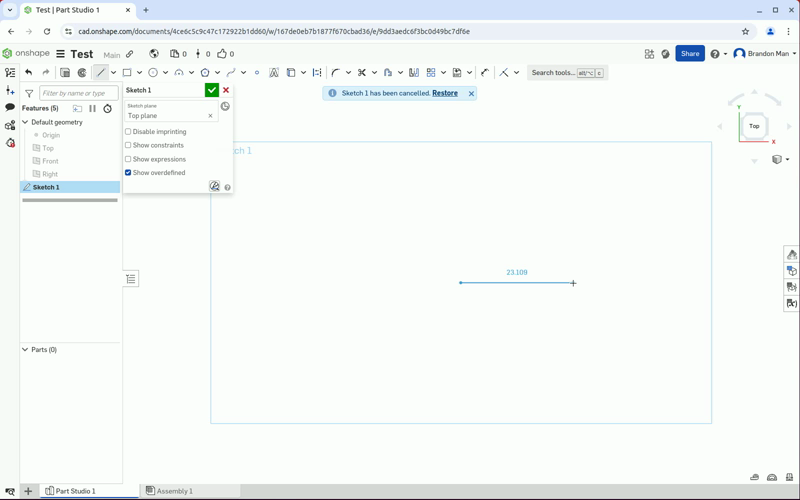
key_down(shift)
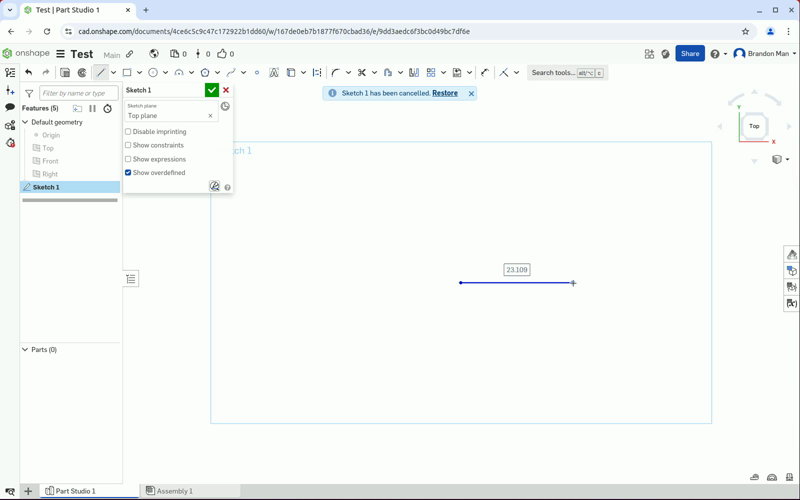
mouse_move(589, 282)
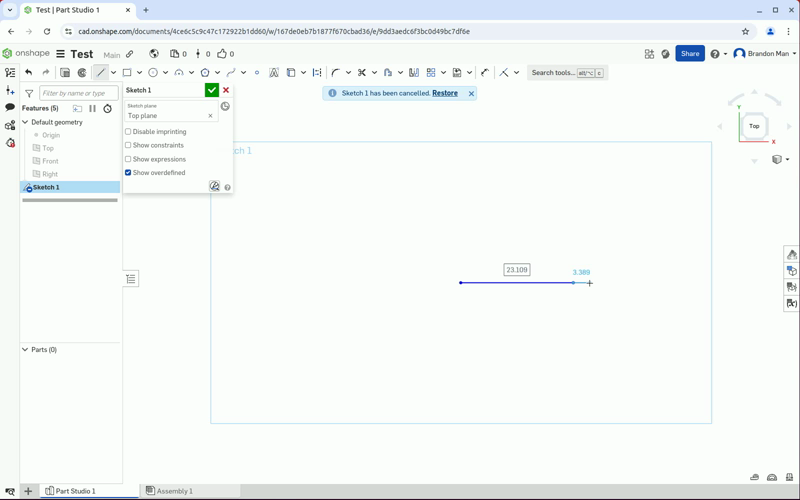
mouse_move(573, 239)
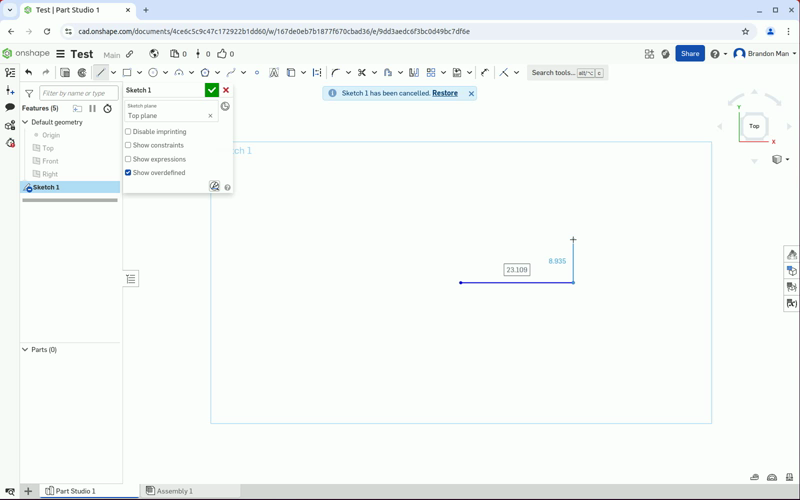
click(573, 239)
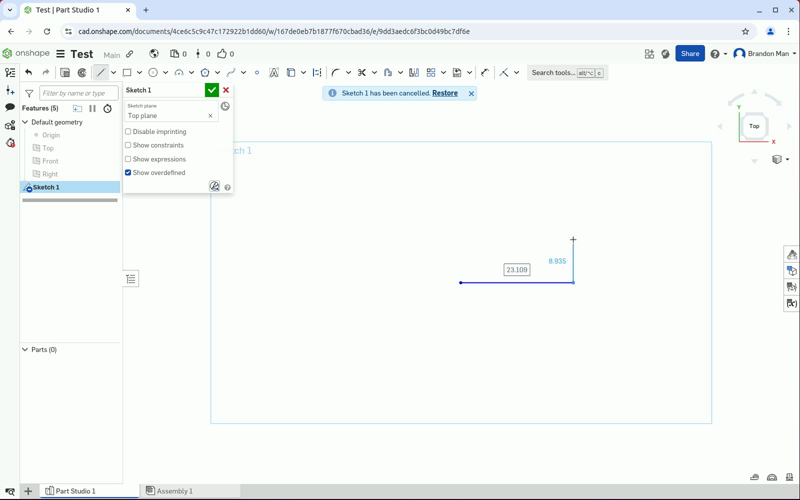
key_up(shift)
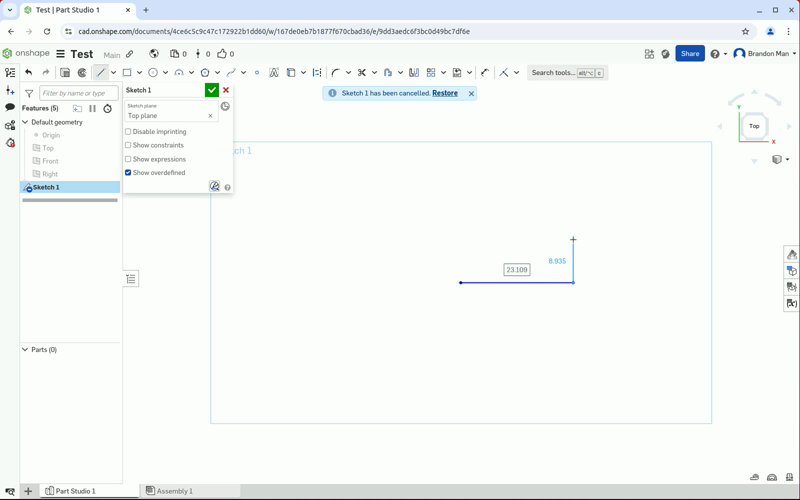
key_down(shift)
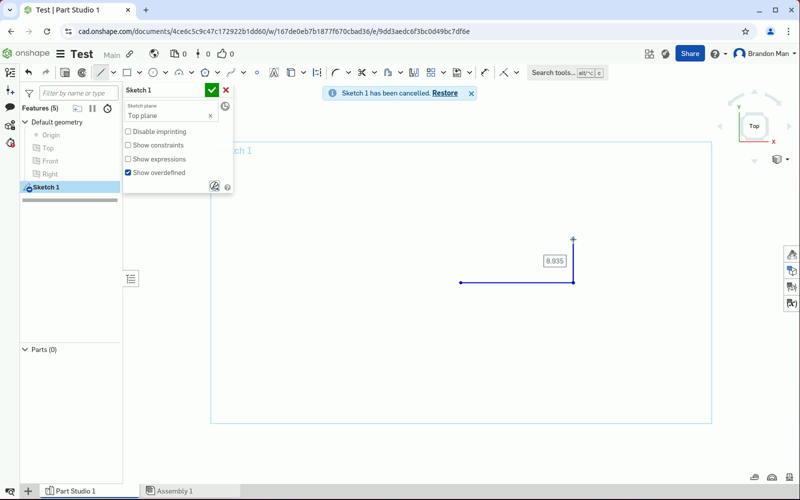
mouse_move(460, 239)
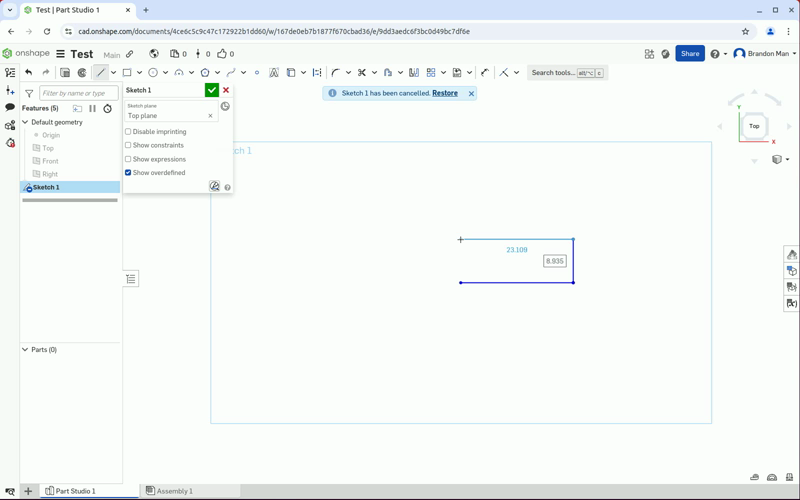
click(460, 239)
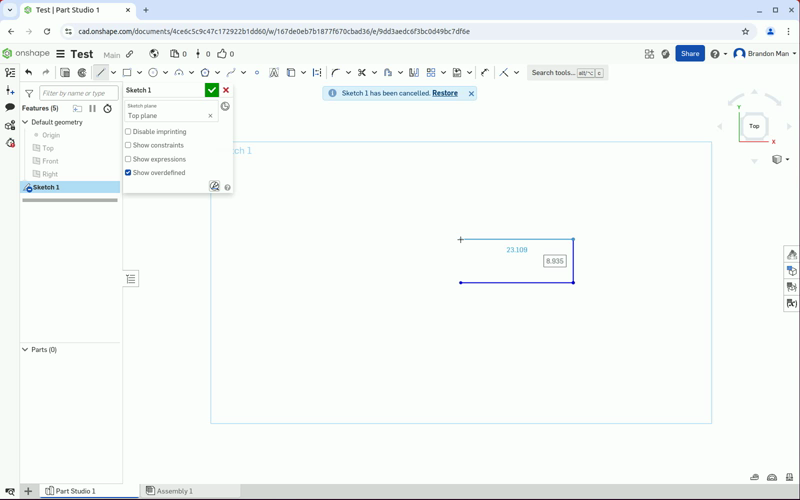
key_up(shift)
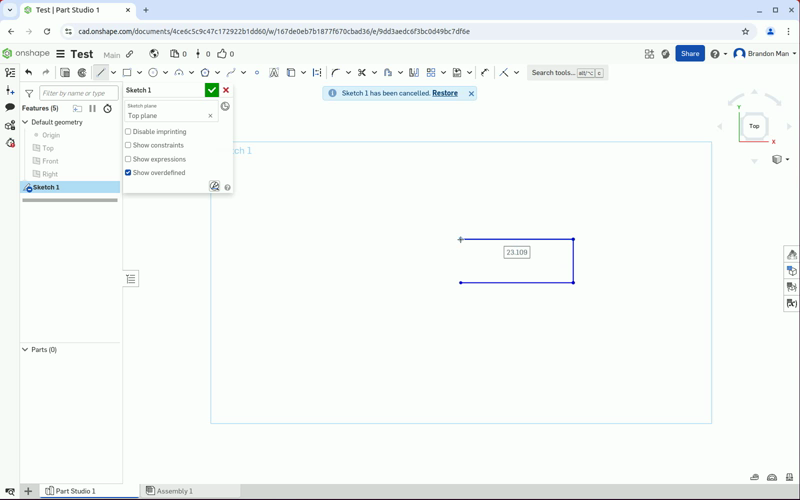
mouse_move(490, 239)
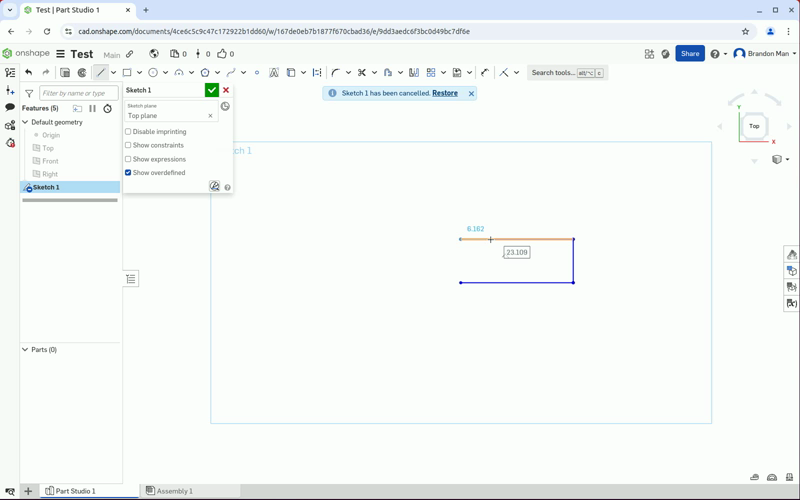
key_down(shift)
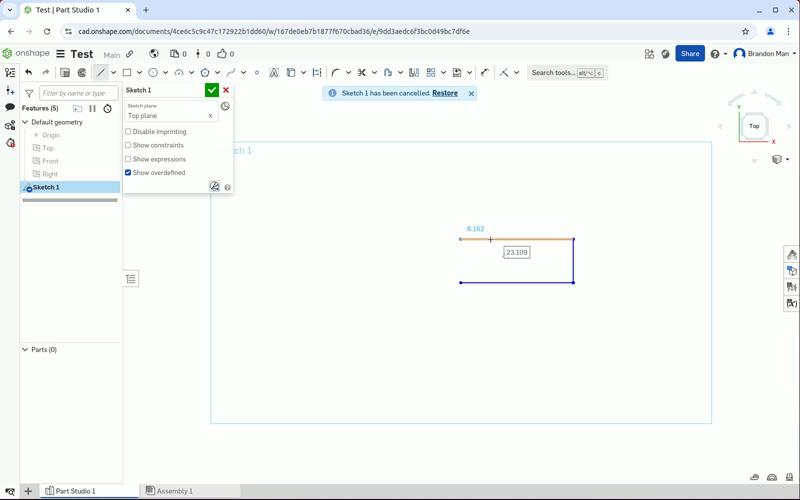
mouse_move(460, 282)
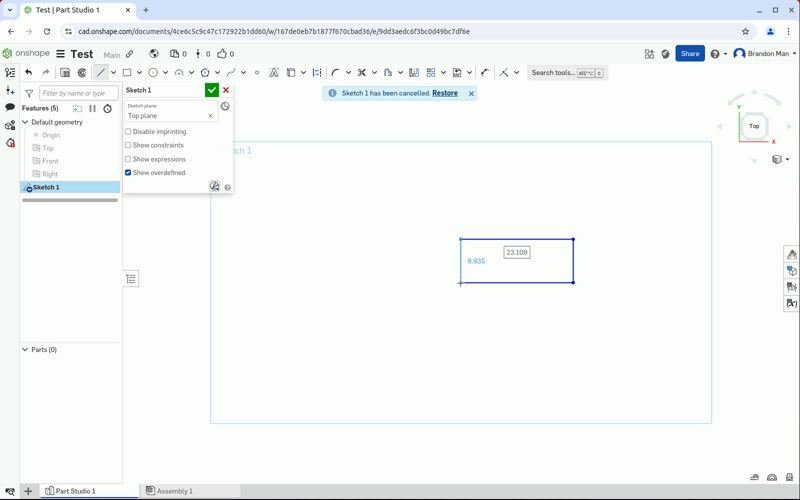
key_up(shift)
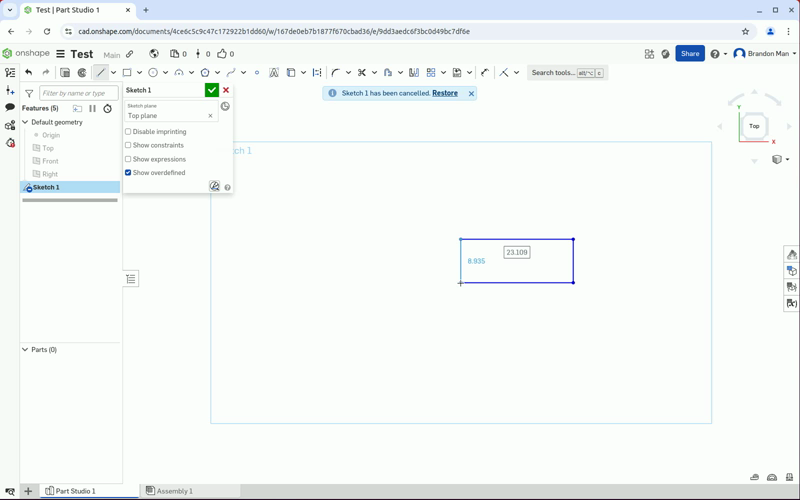
click(460, 282)
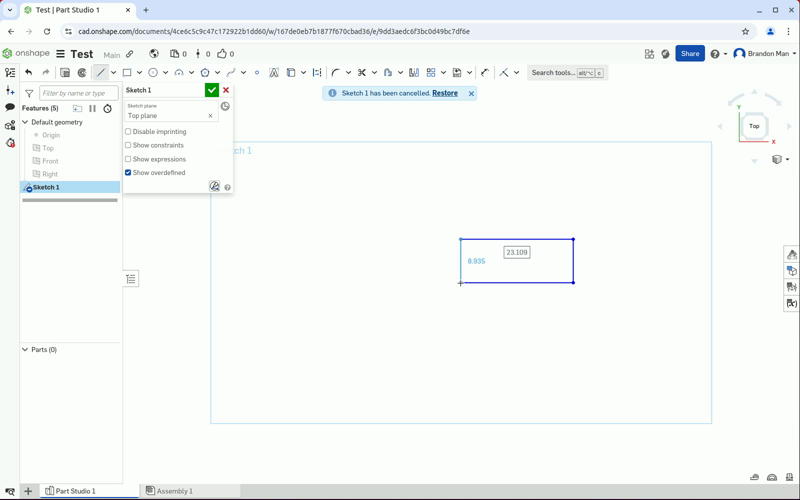
key(esc)
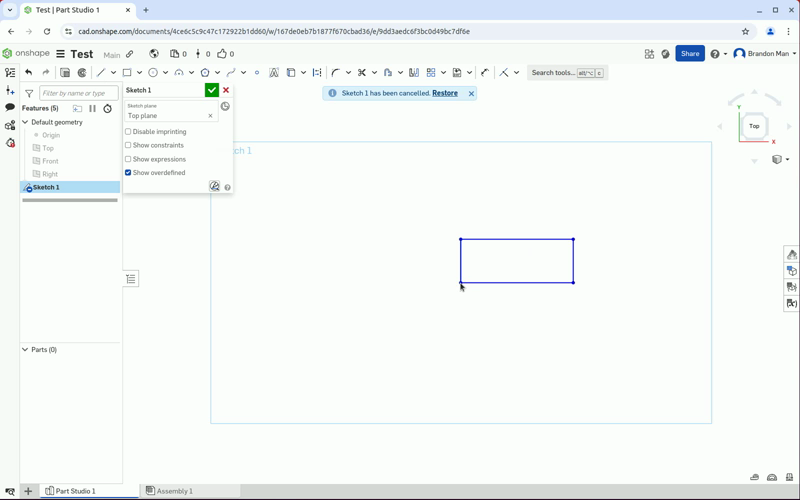
mouse_move(475, 263)
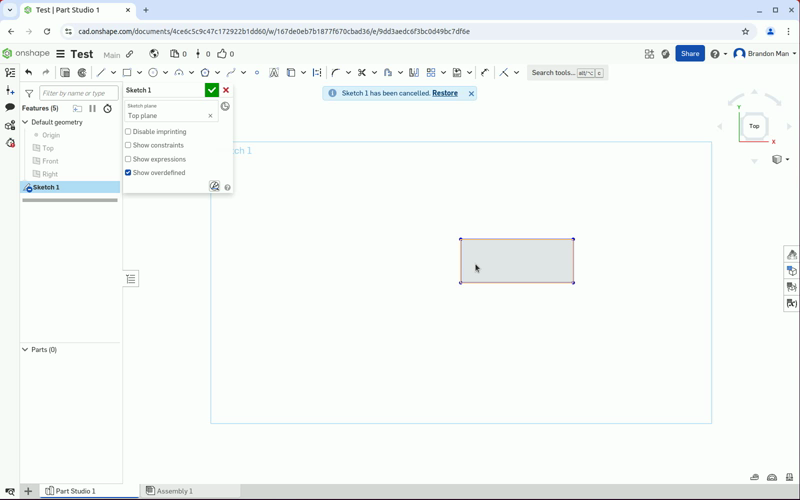
click(475, 263)
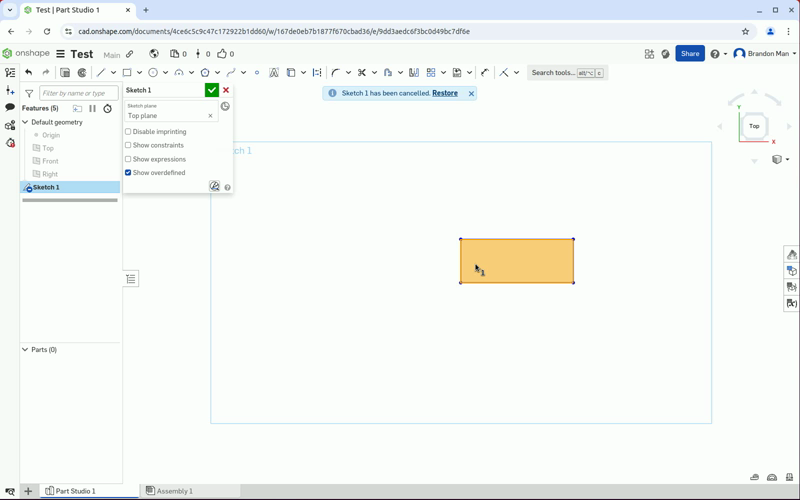
mouse_move(73, 352)
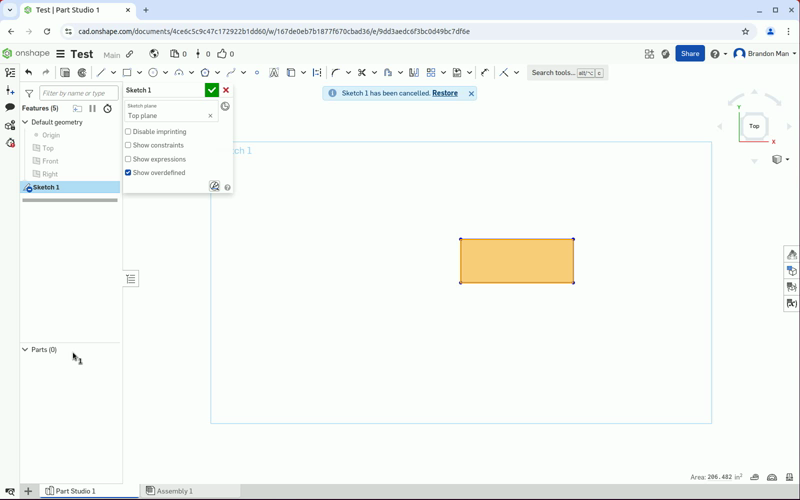
key(shift+y)
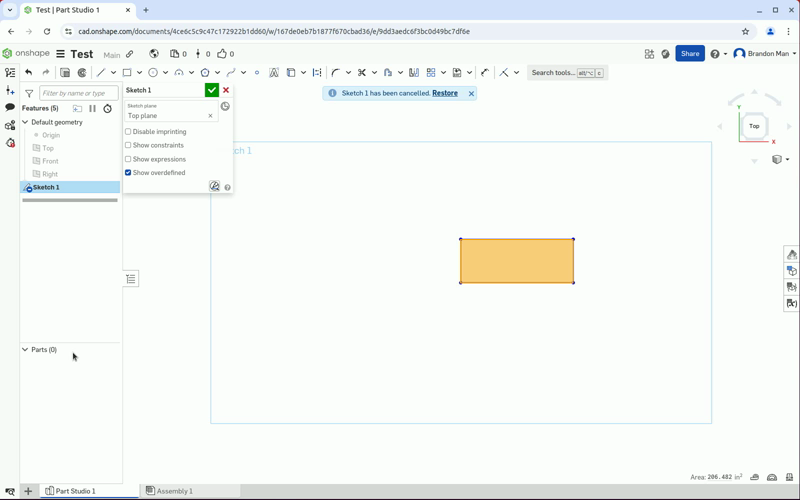
key(shift+e)
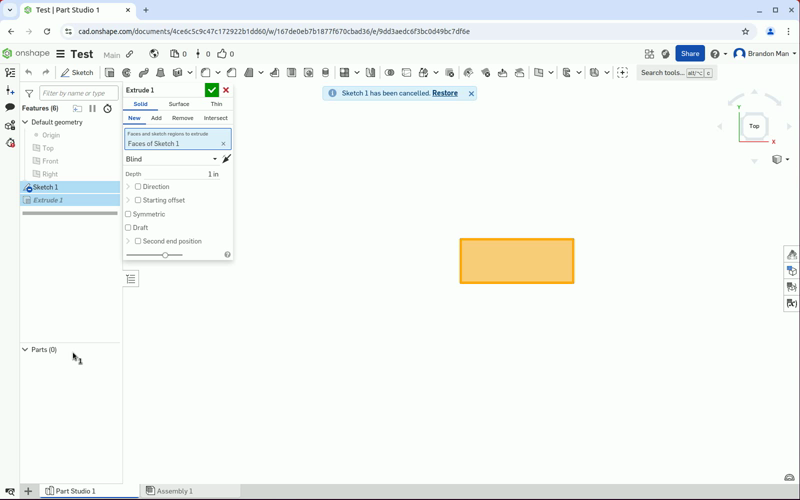
mouse_move(143, 106)
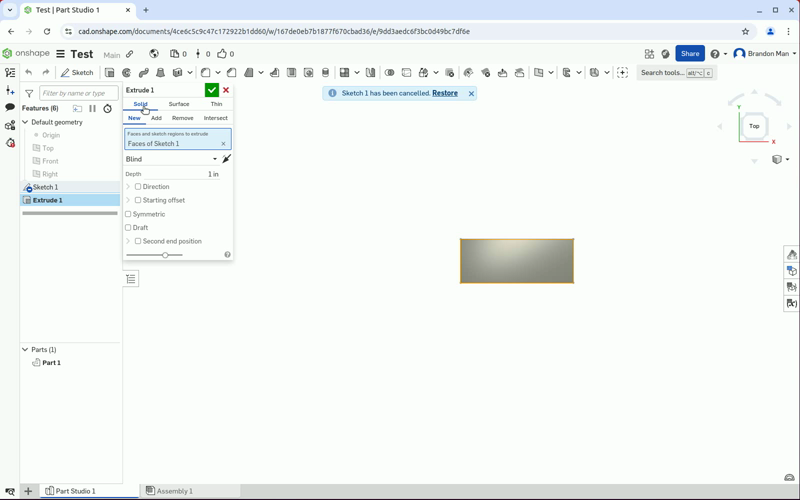
click(143, 106)
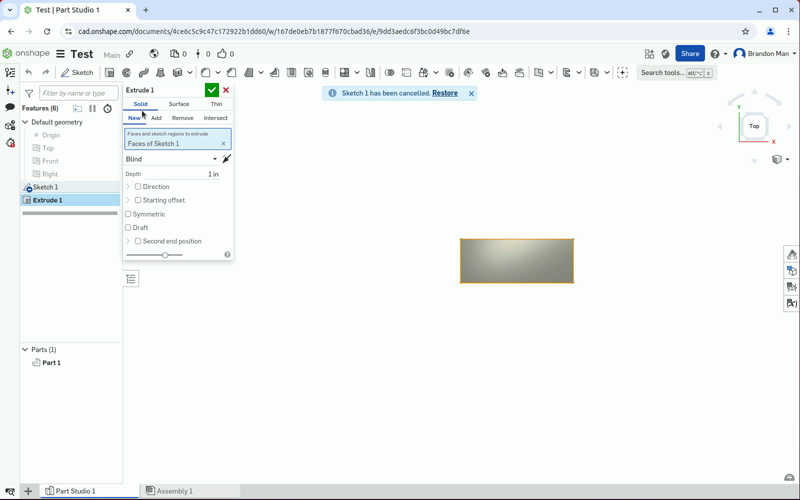
mouse_move(137, 120)
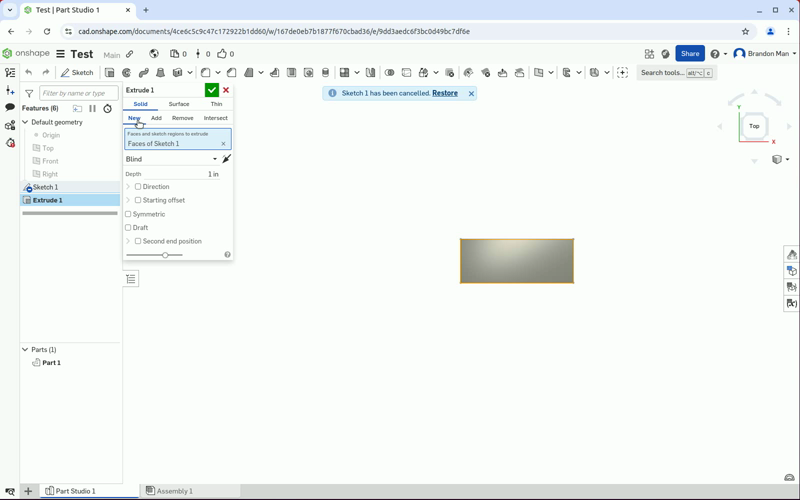
click(137, 120)
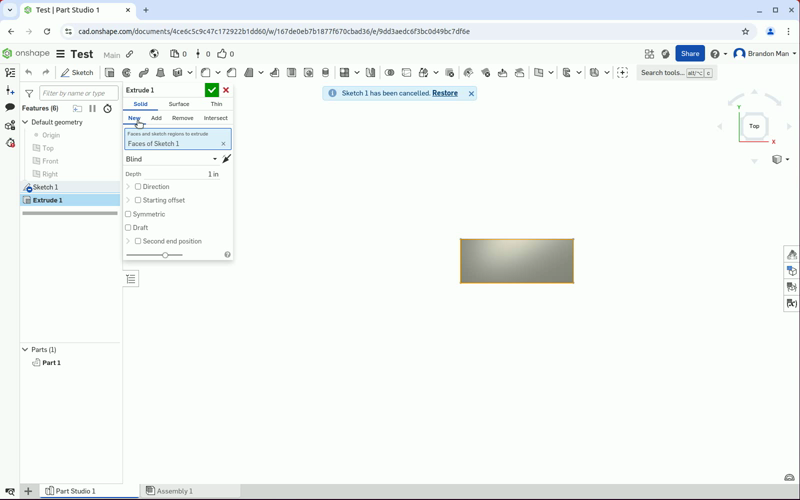
key(tab, 4)
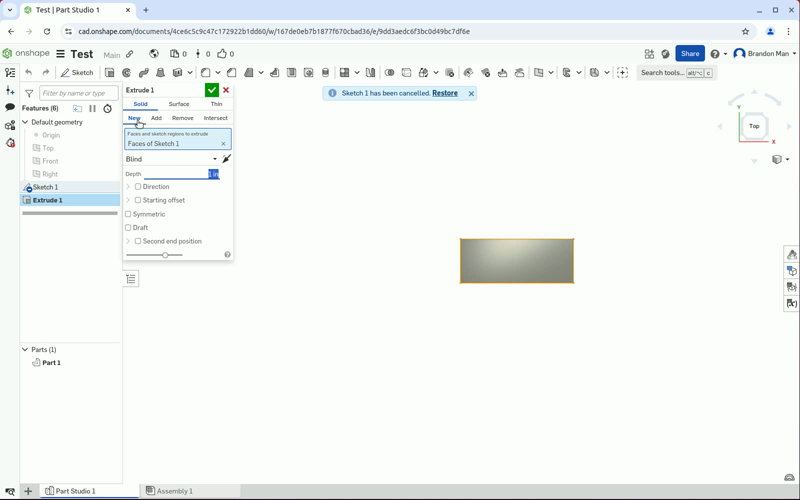
text(1.926)
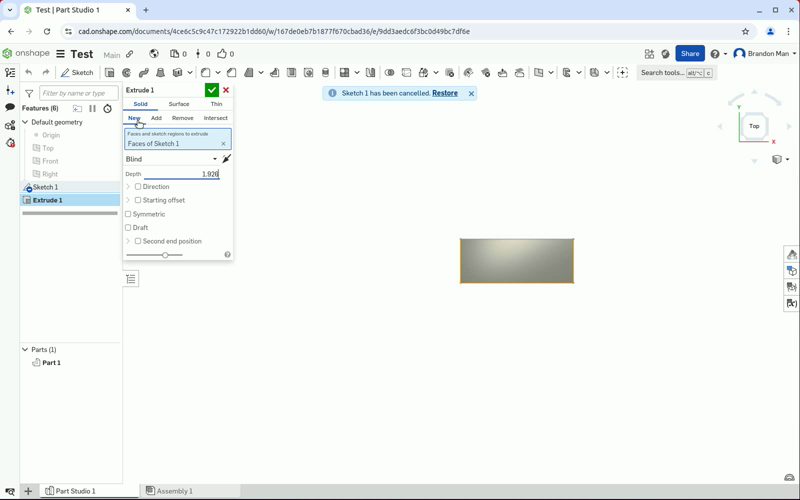
key(enter)
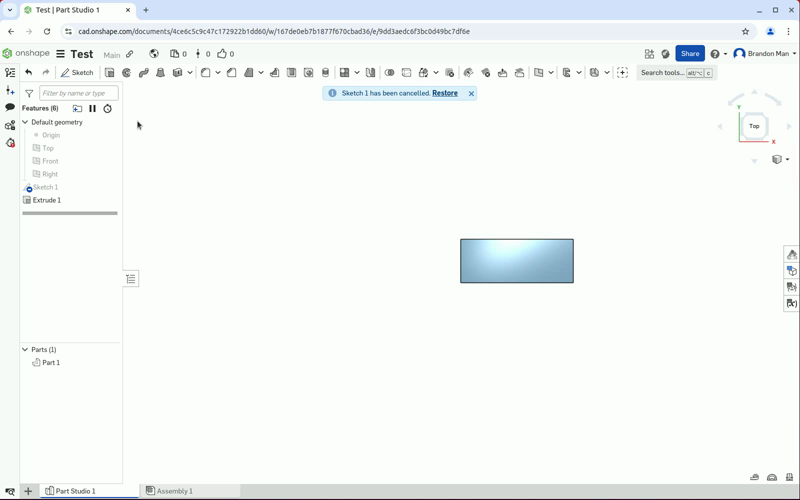
key(shift+h)
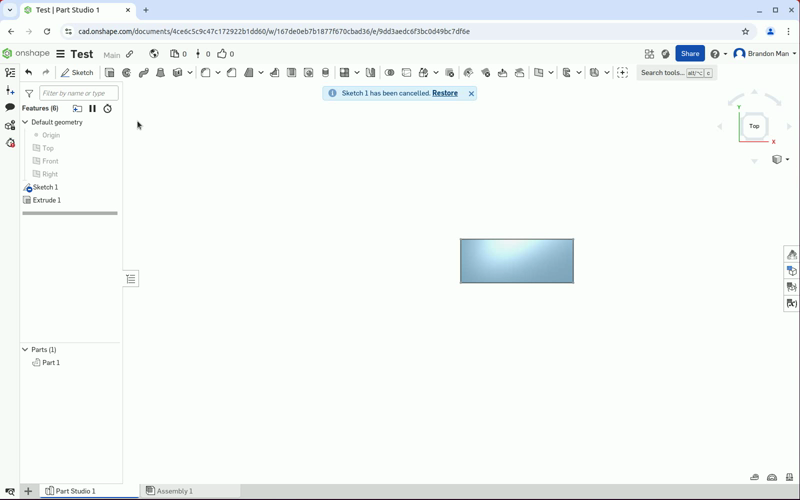
key(shift+h)
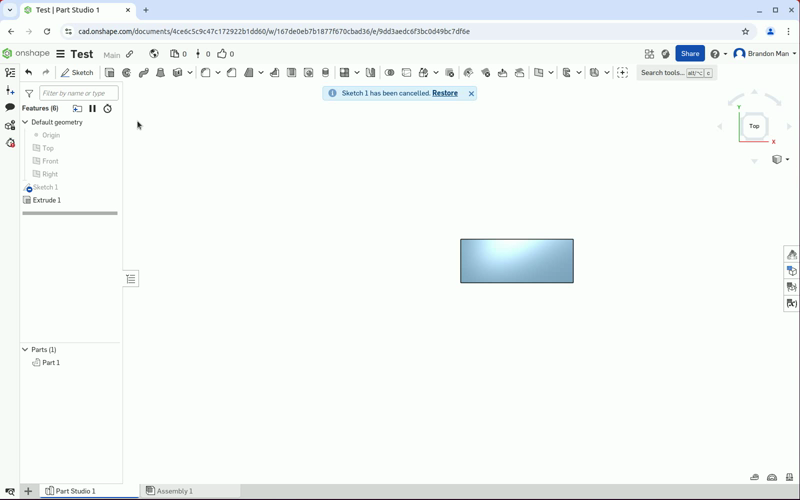
mouse_move(73, 189)
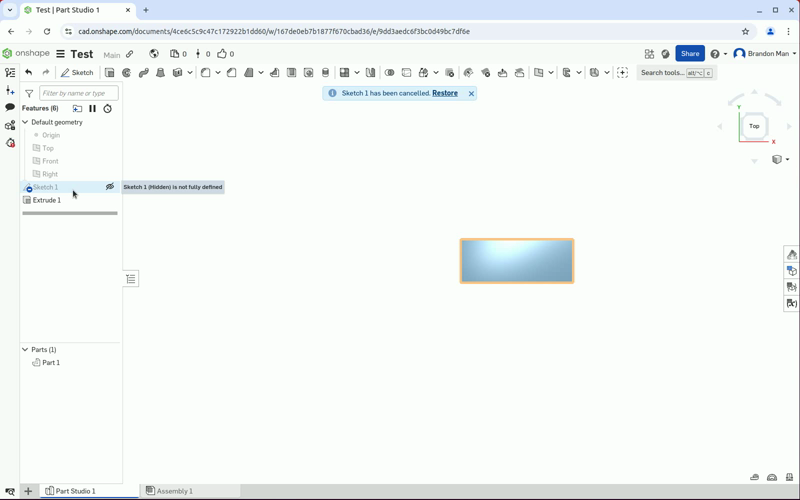
click(73, 189)
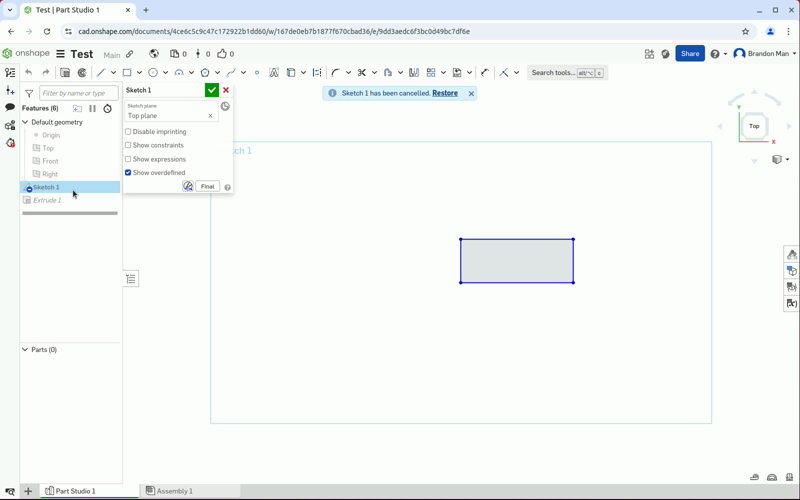
mouse_move(229, 92)
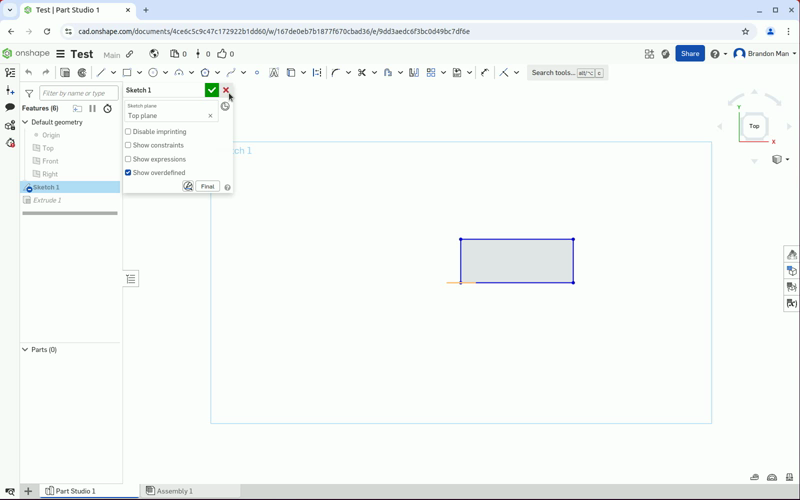
click(229, 92)
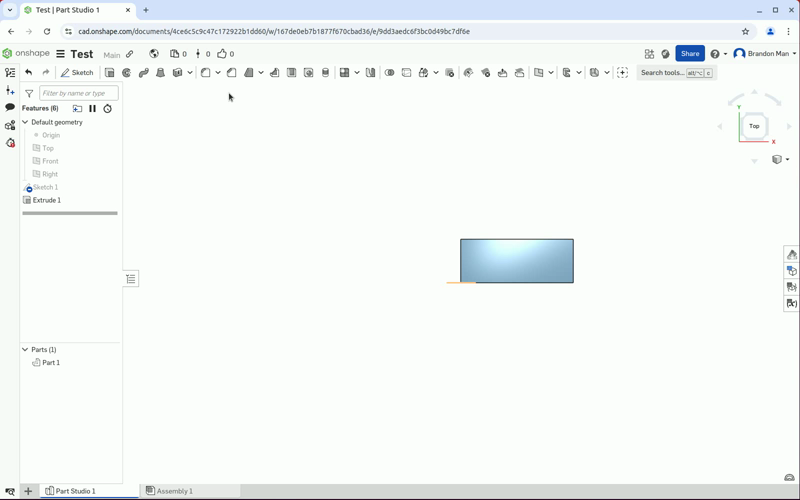
mouse_move(541, 75)
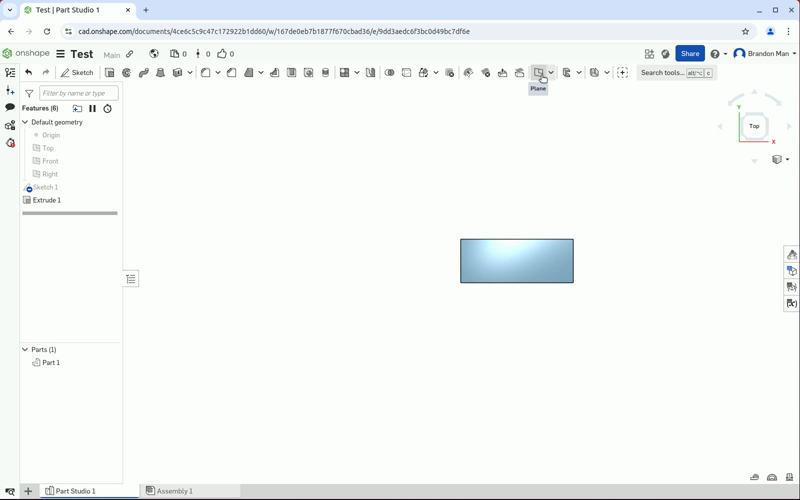
click(541, 75)
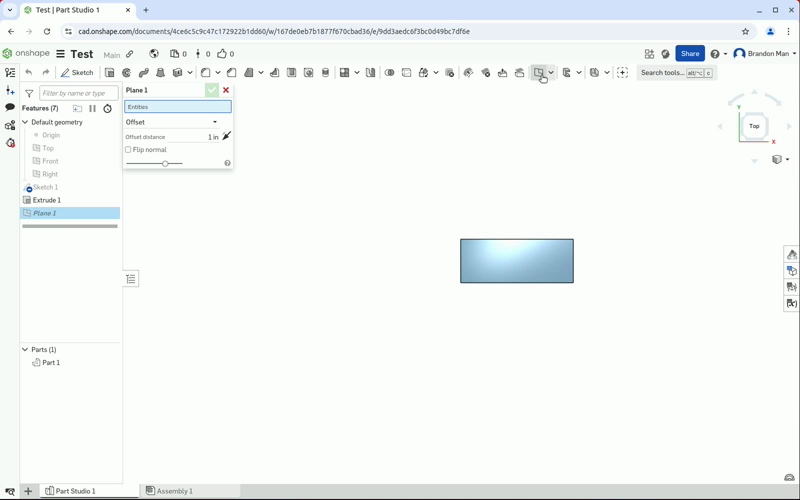
mouse_move(73, 150)
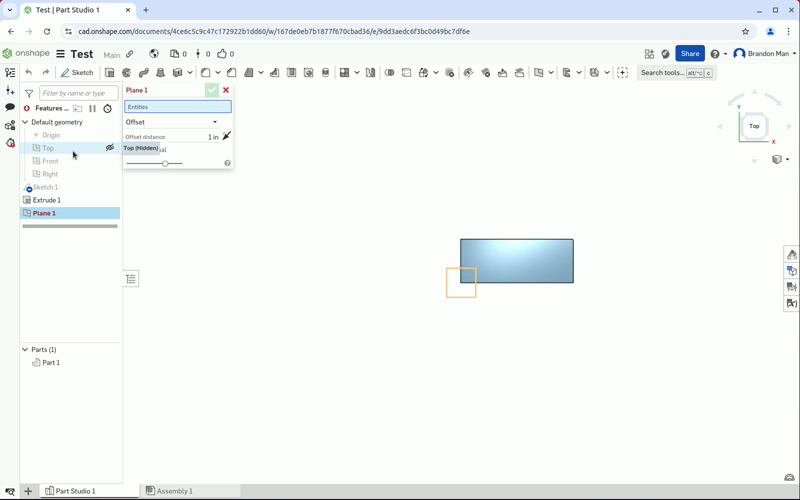
click(73, 150)
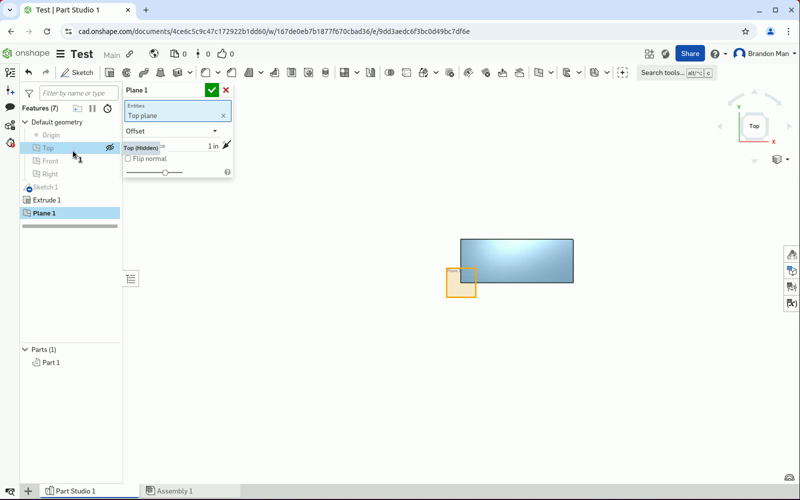
key(tab, 2)
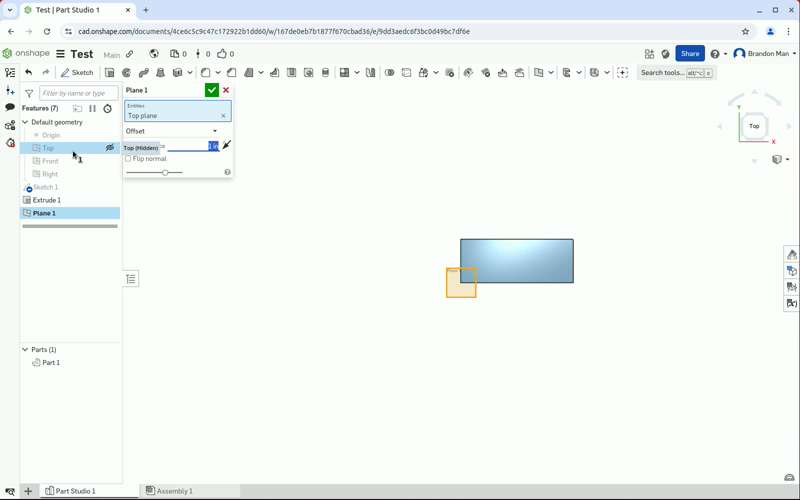
text(1.91)
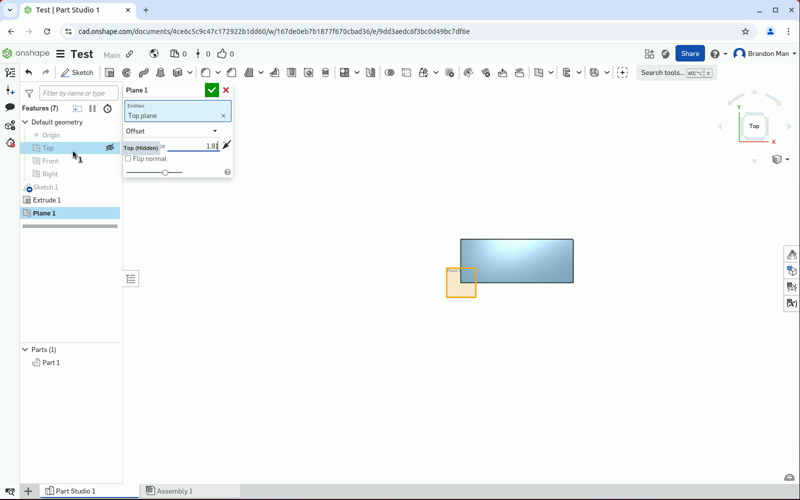
key(enter, 2)
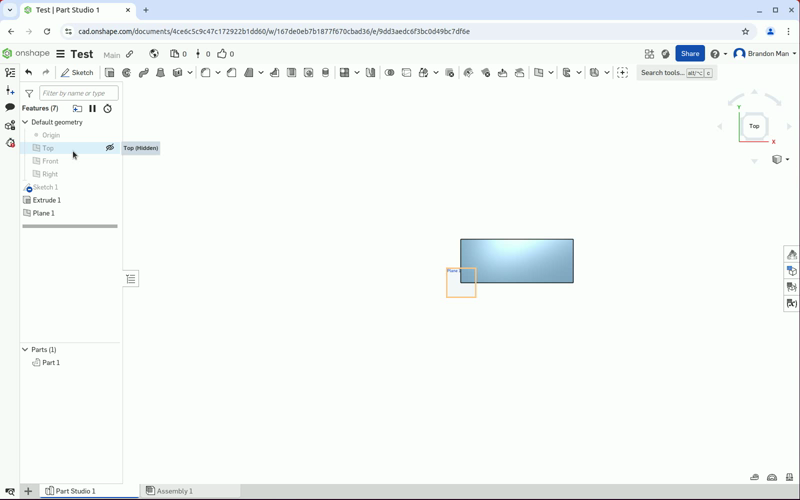
key(shift+s)
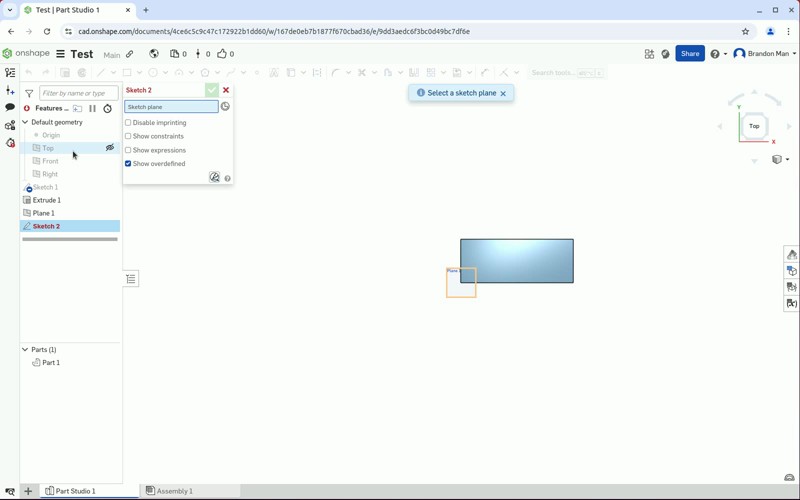
mouse_move(73, 215)
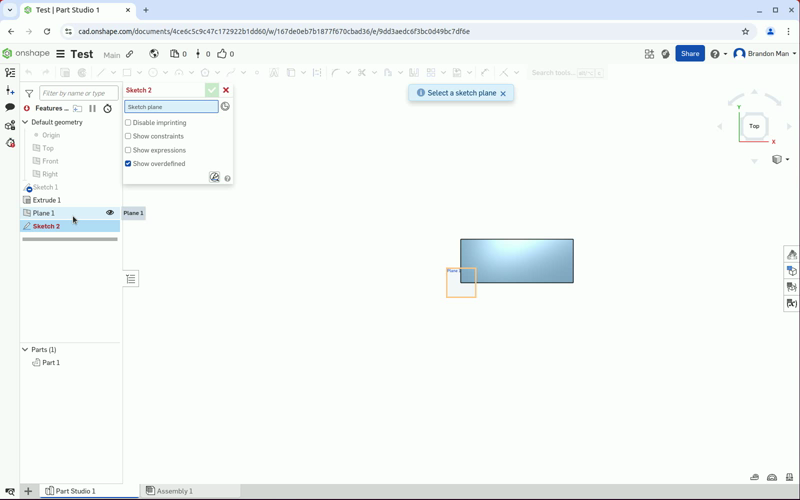
click(73, 215)
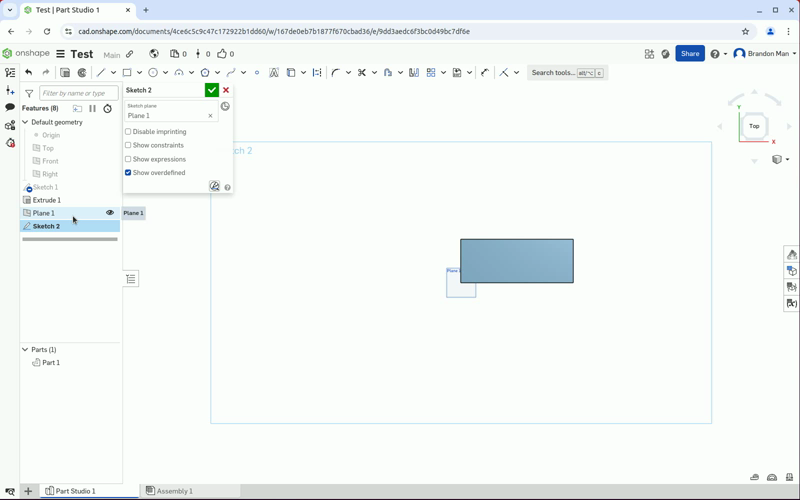
mouse_move(73, 352)
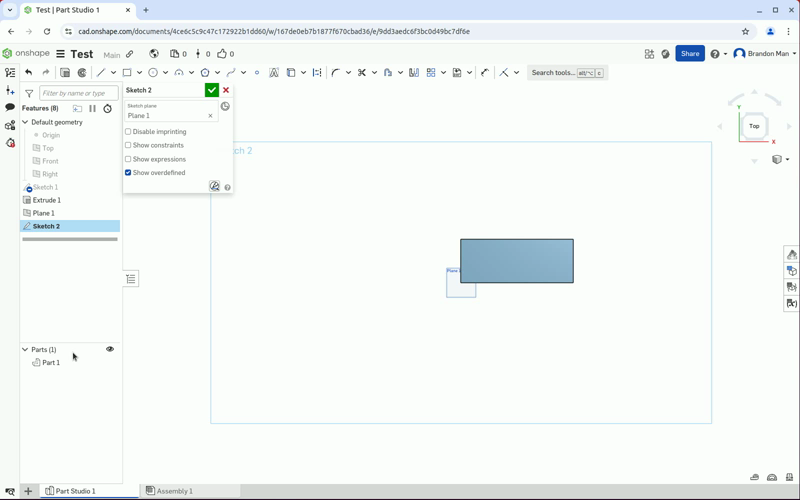
key(y)
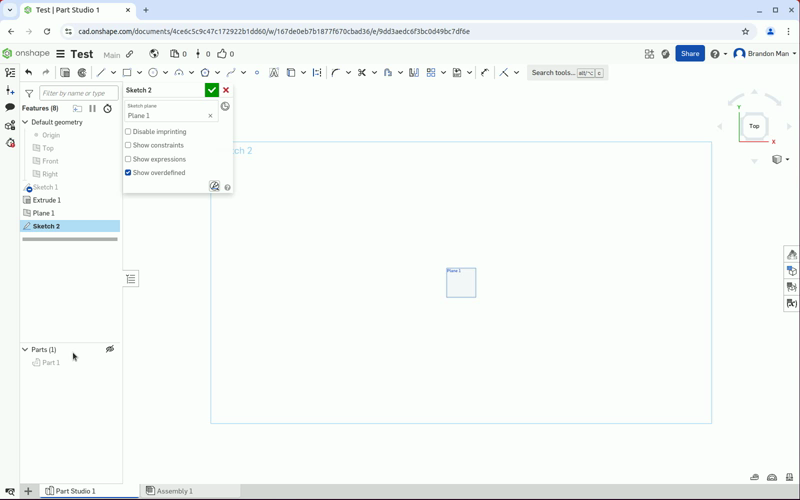
key(l)
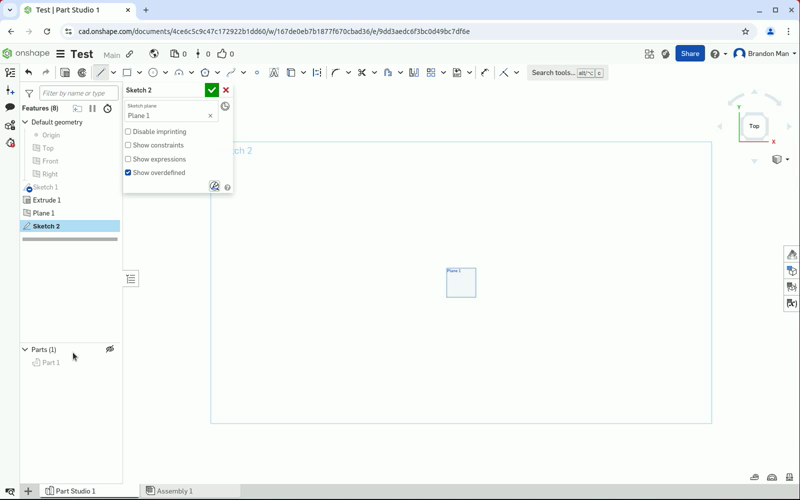
key_down(shift)
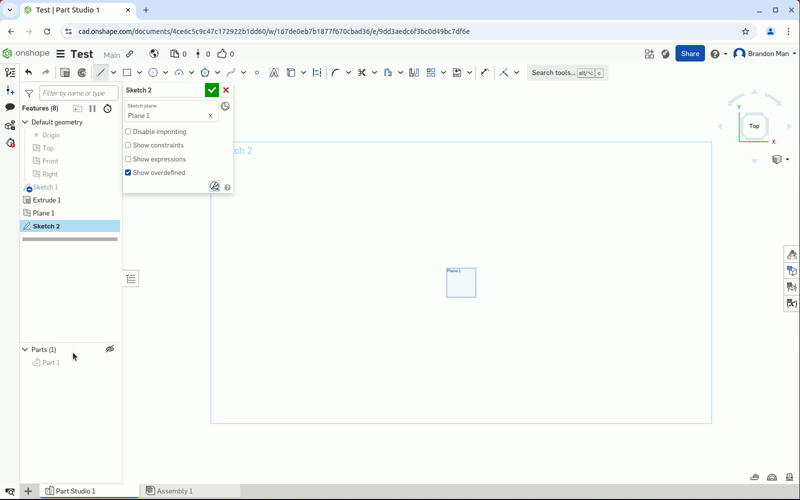
mouse_move(460, 282)
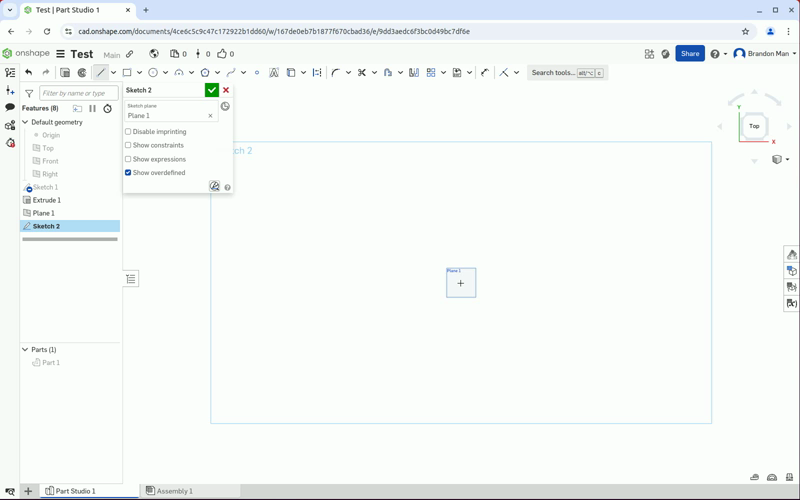
click(460, 282)
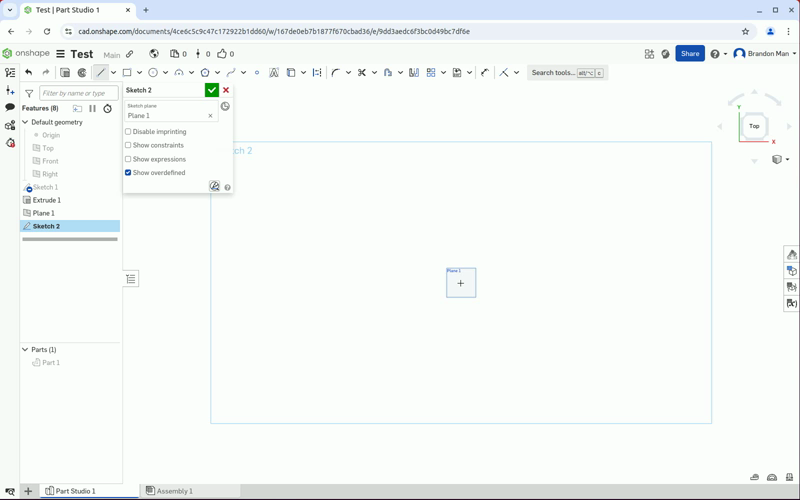
key_up(shift)
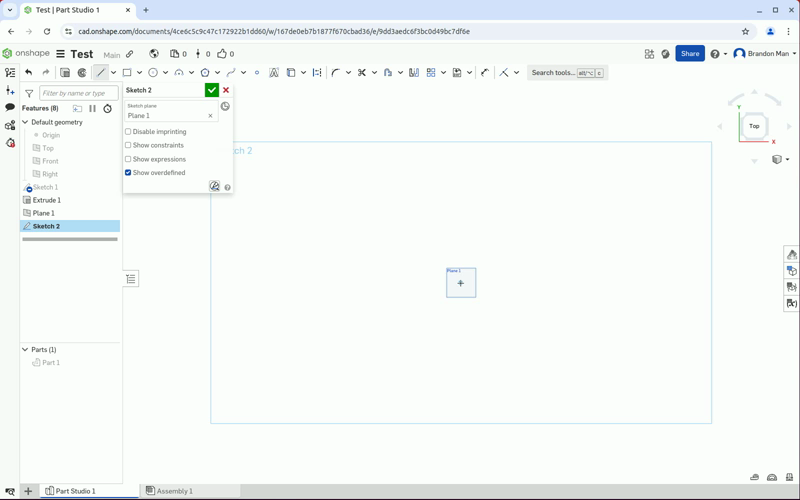
key_down(shift)
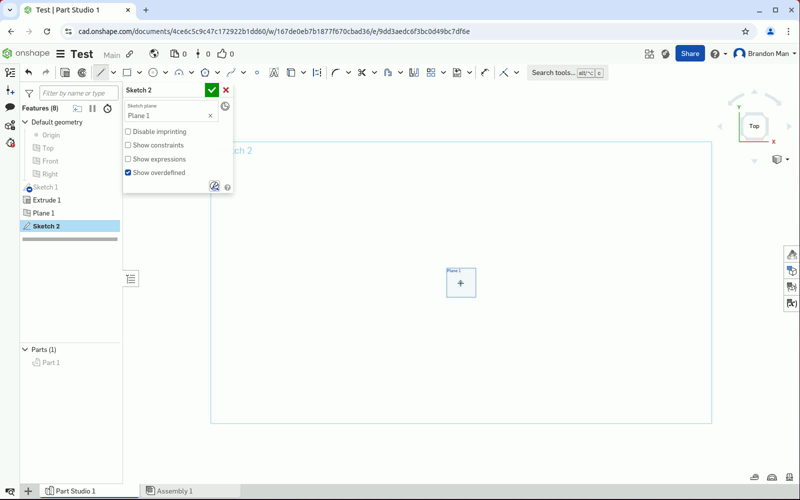
mouse_move(536, 282)
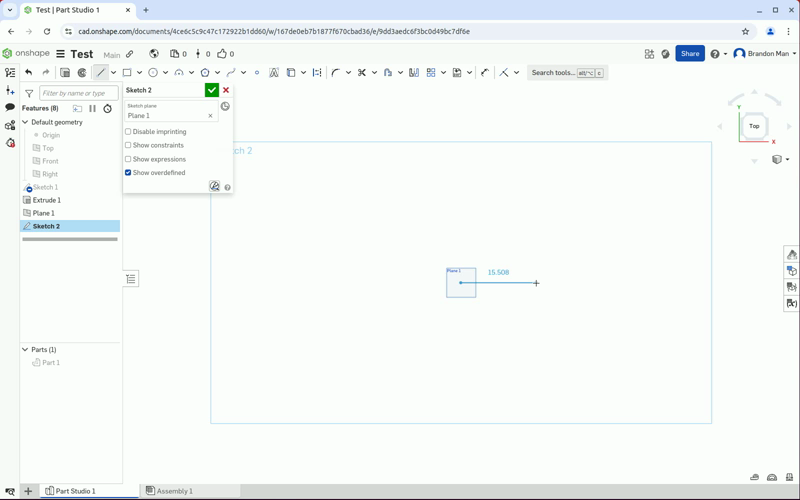
click(536, 282)
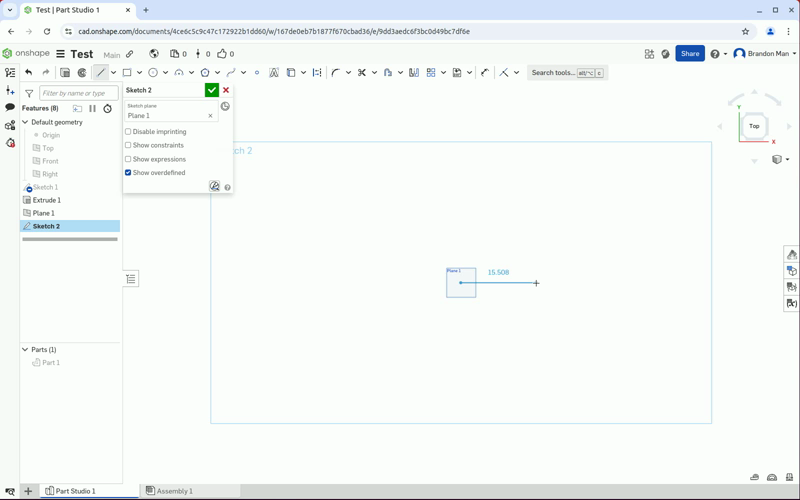
key_up(shift)
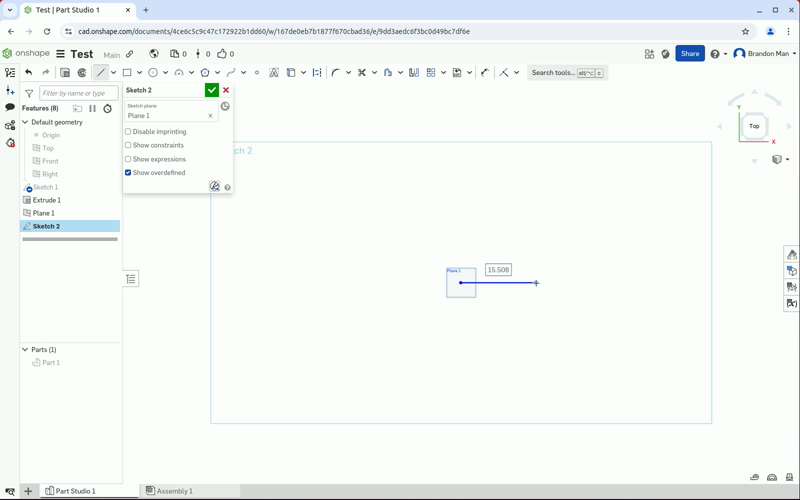
key_down(shift)
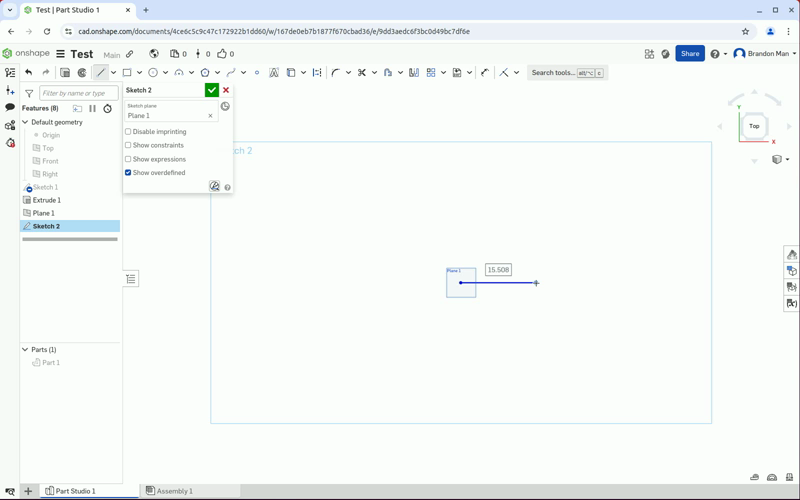
mouse_move(566, 282)
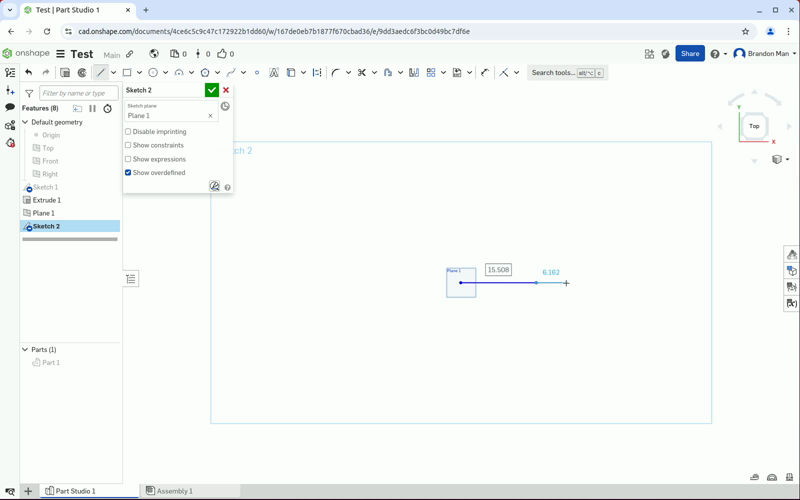
mouse_move(536, 238)
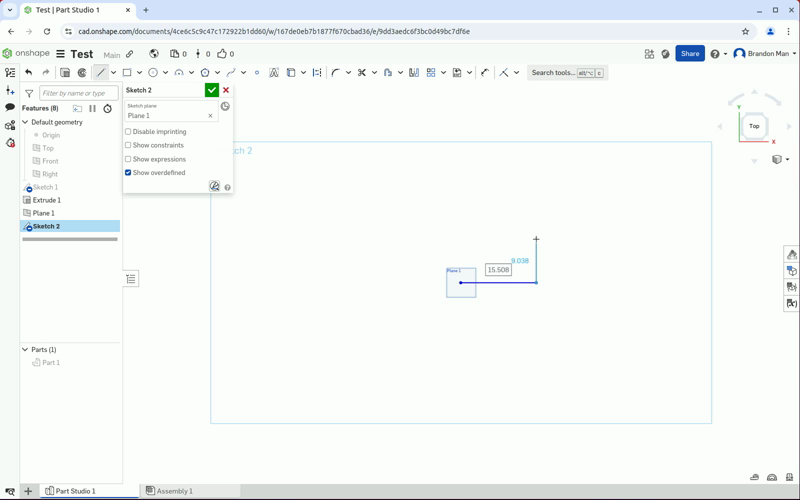
click(536, 238)
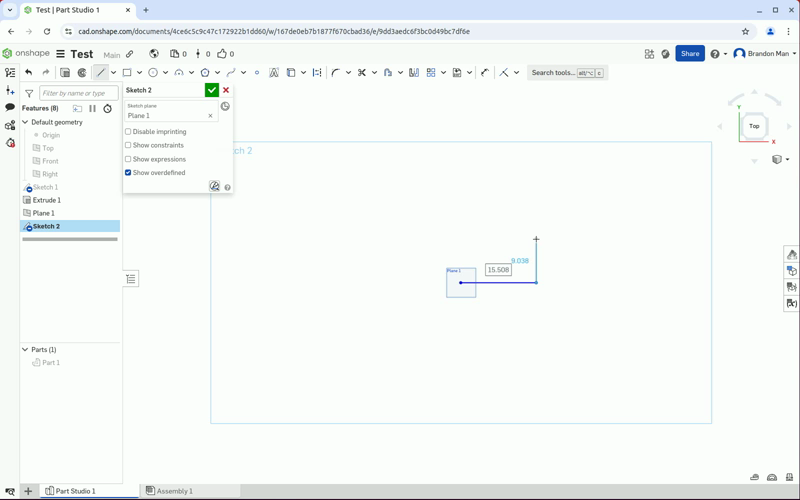
key_up(shift)
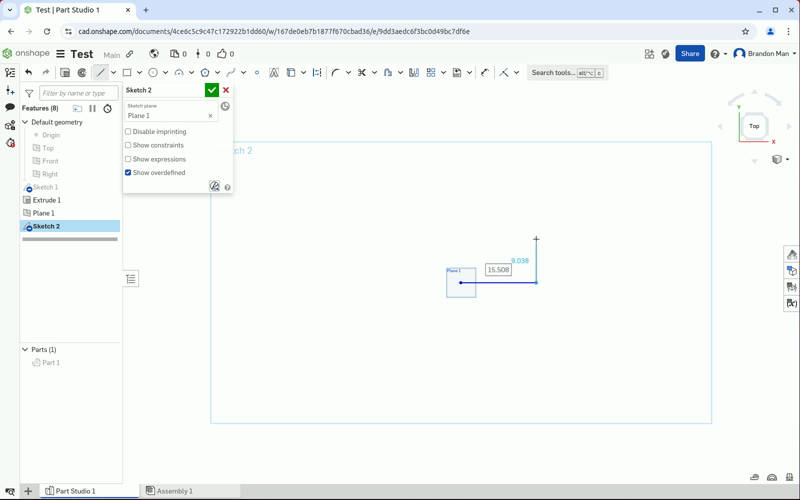
key_down(shift)
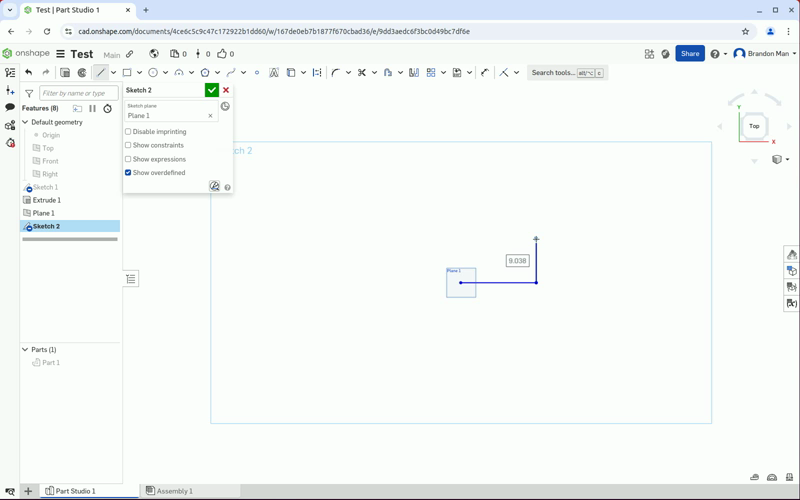
mouse_move(460, 238)
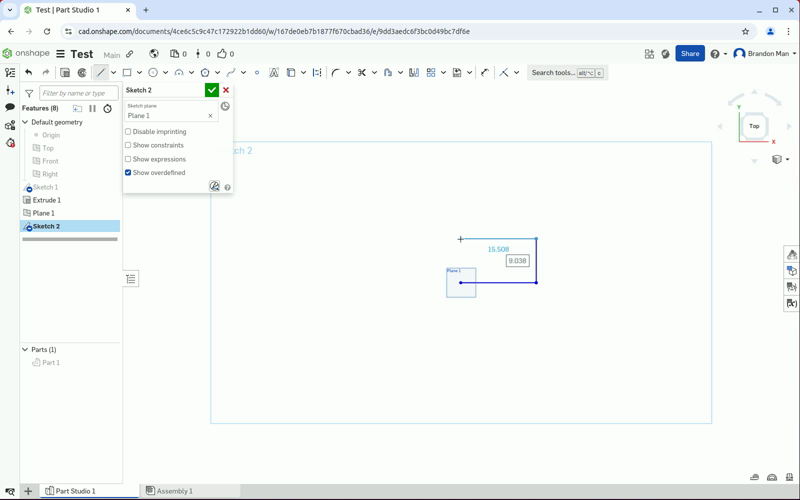
click(460, 238)
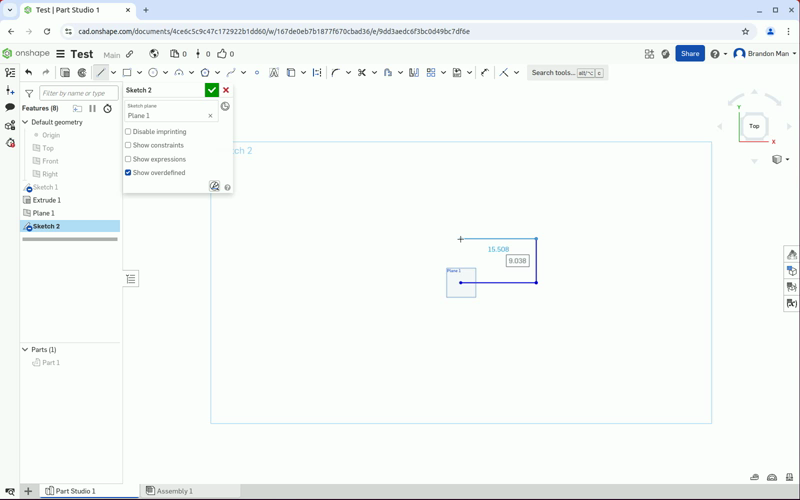
key_up(shift)
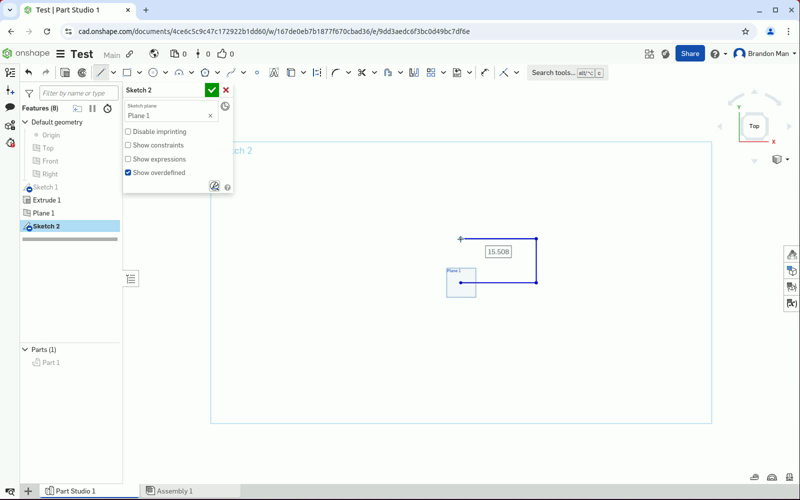
mouse_move(490, 238)
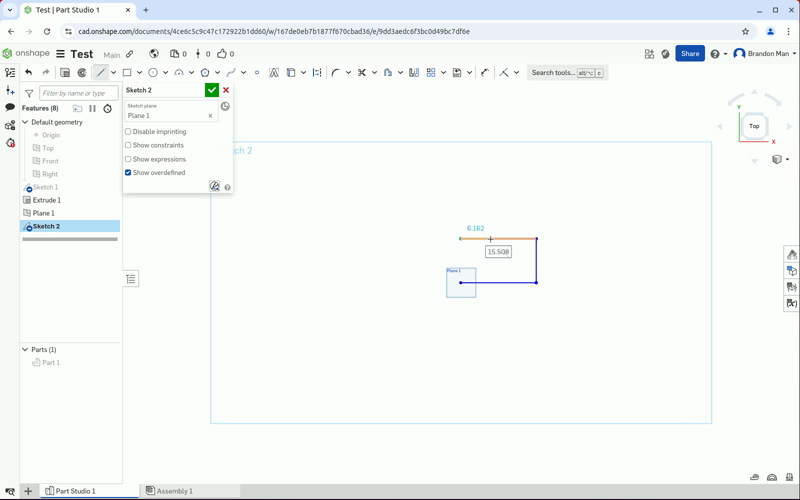
key_down(shift)
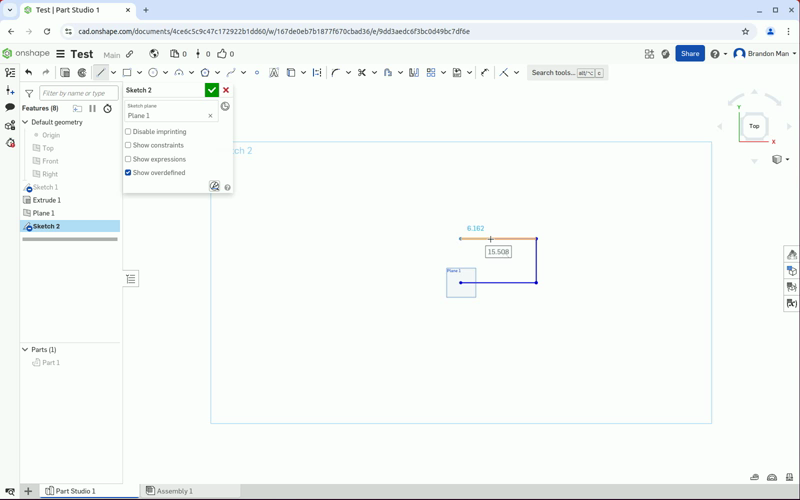
mouse_move(460, 282)
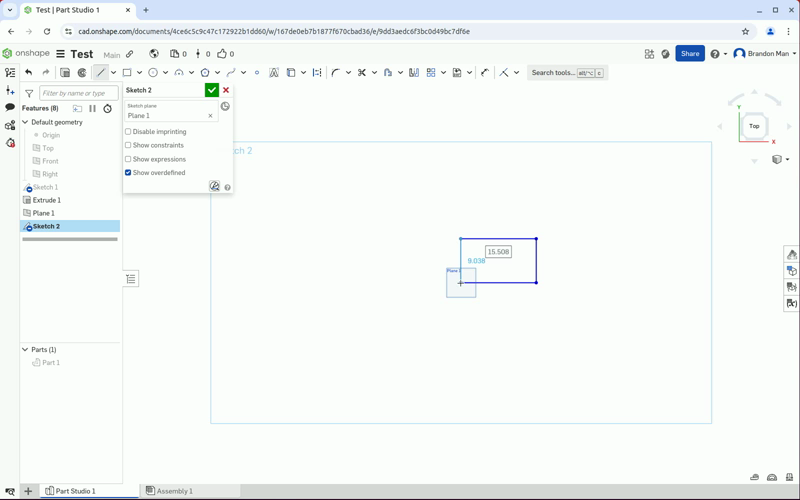
key_up(shift)
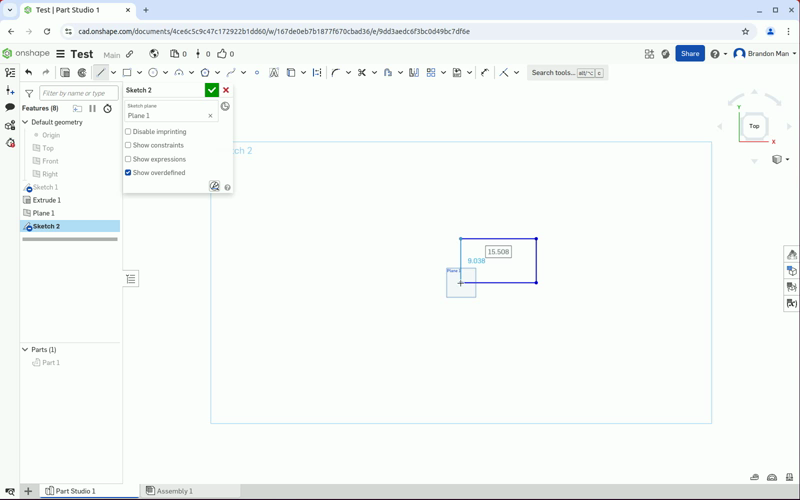
click(460, 282)
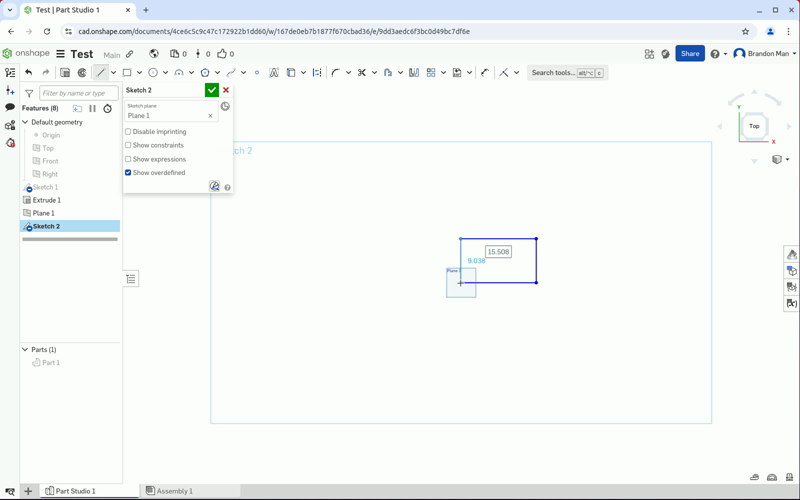
key(esc)
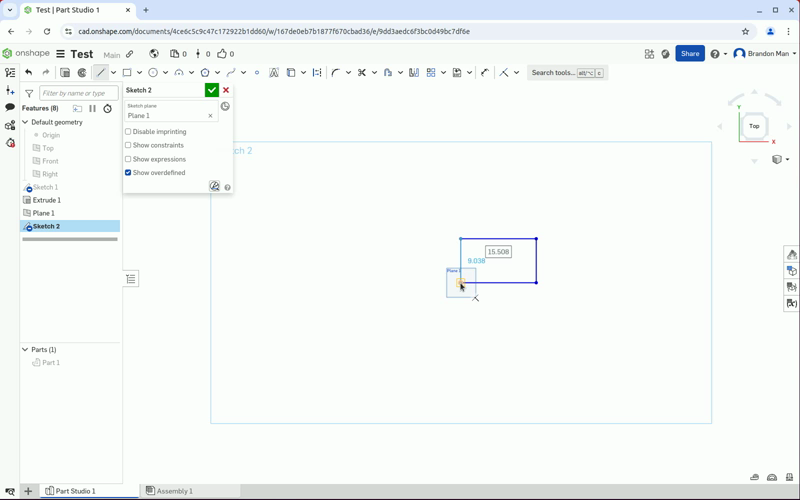
mouse_move(492, 242)
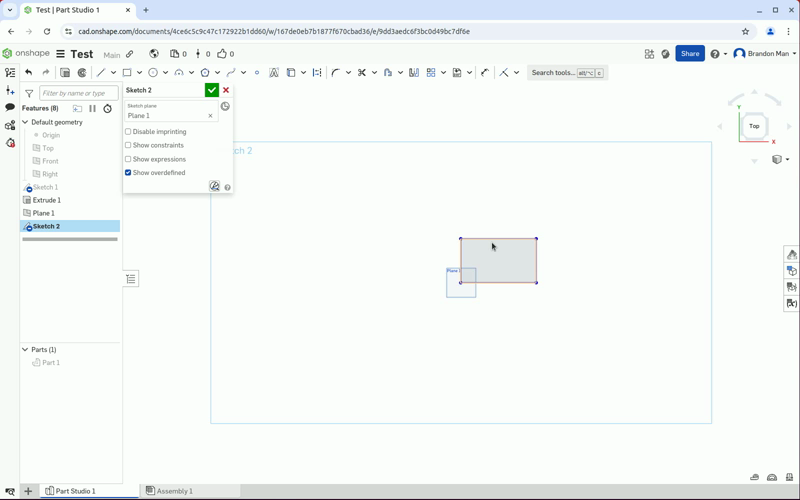
click(492, 242)
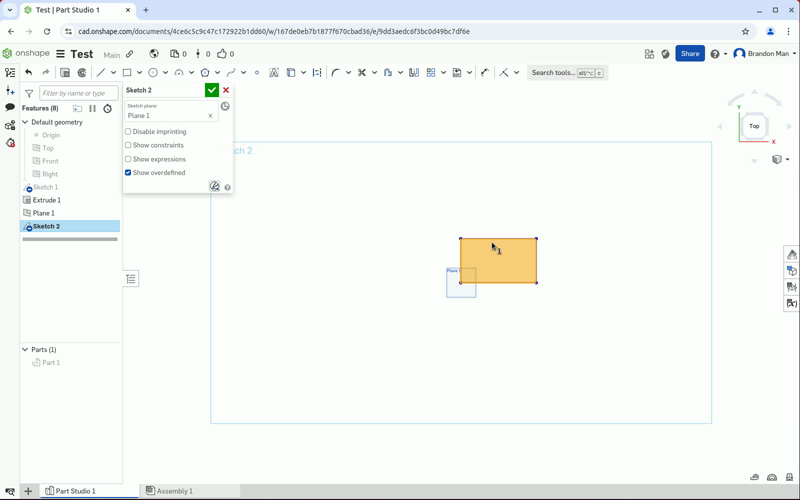
mouse_move(73, 352)
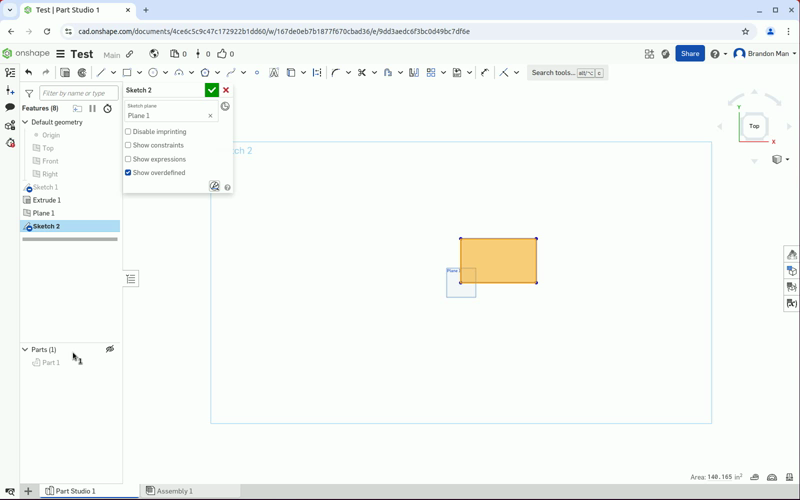
key(shift+y)
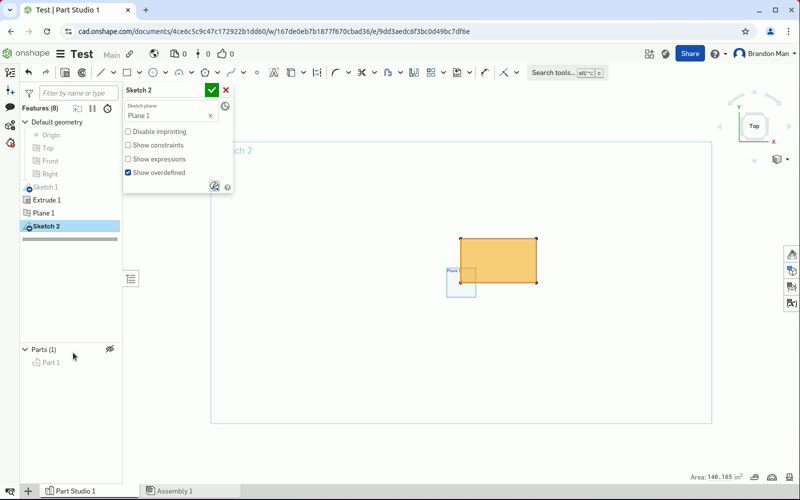
key(shift+e)
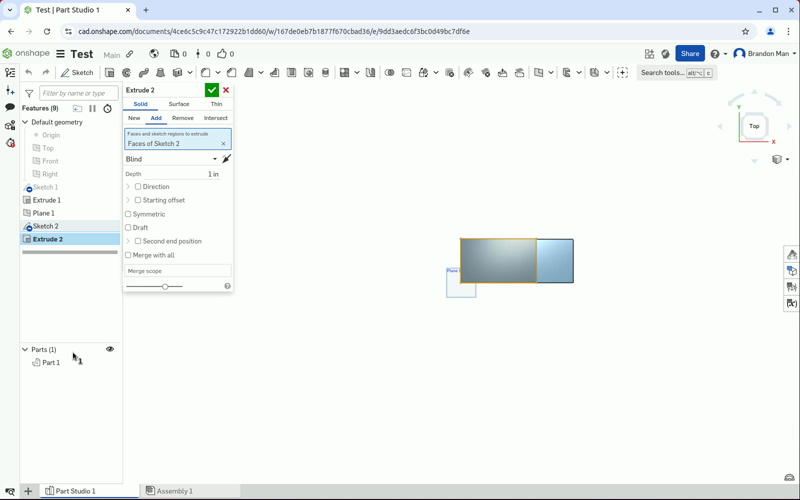
mouse_move(143, 106)
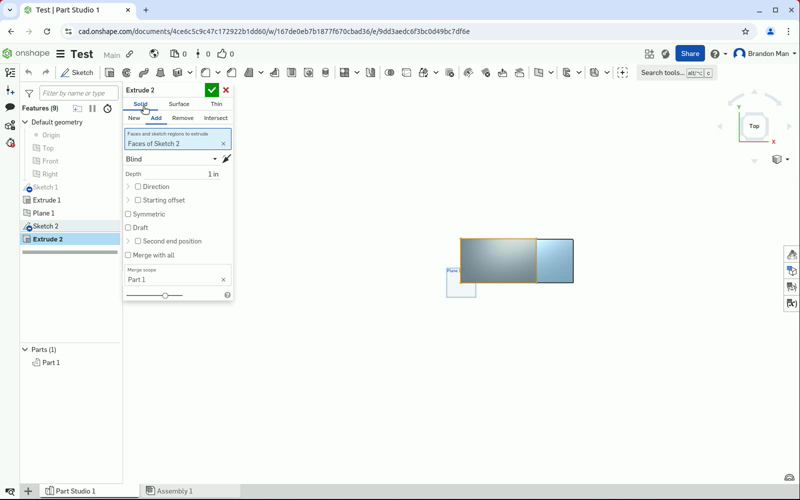
click(143, 106)
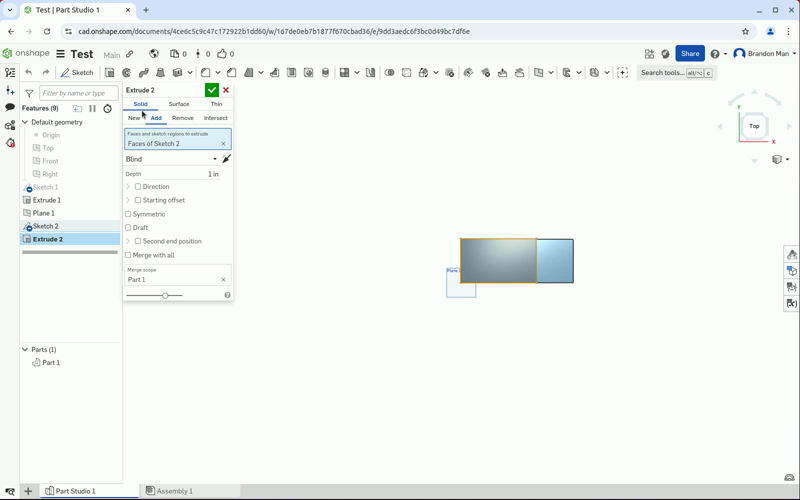
mouse_move(137, 120)
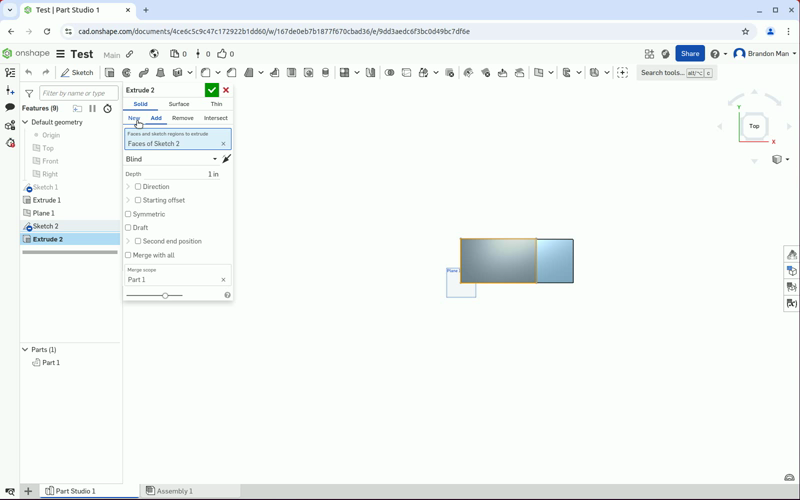
click(137, 120)
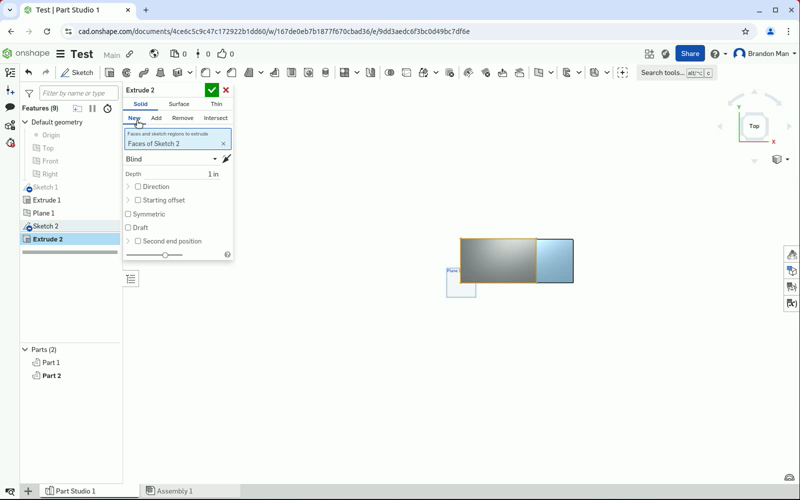
key(tab, 4)
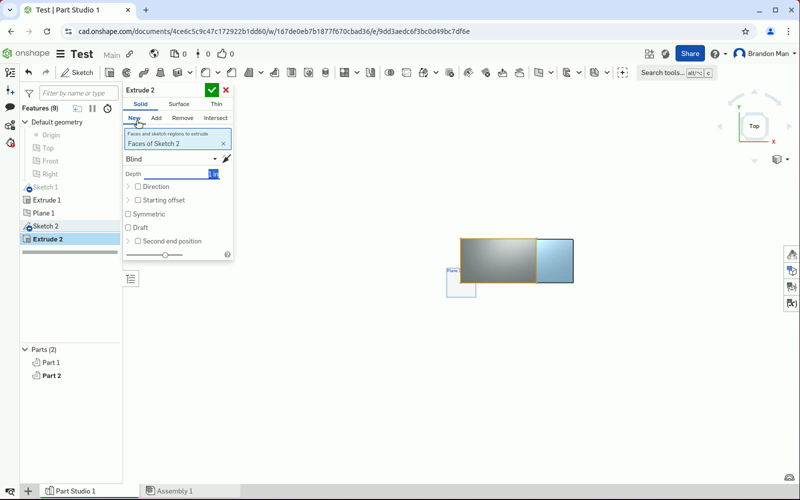
text(1.926)
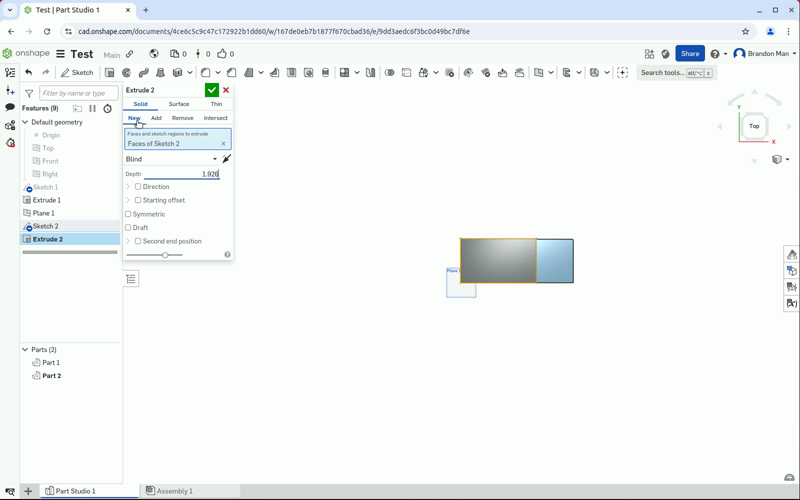
key(enter)
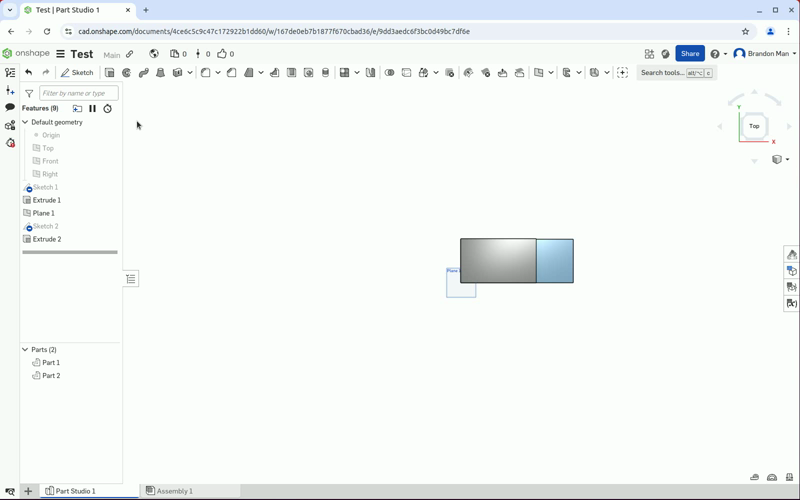
key(shift+h)
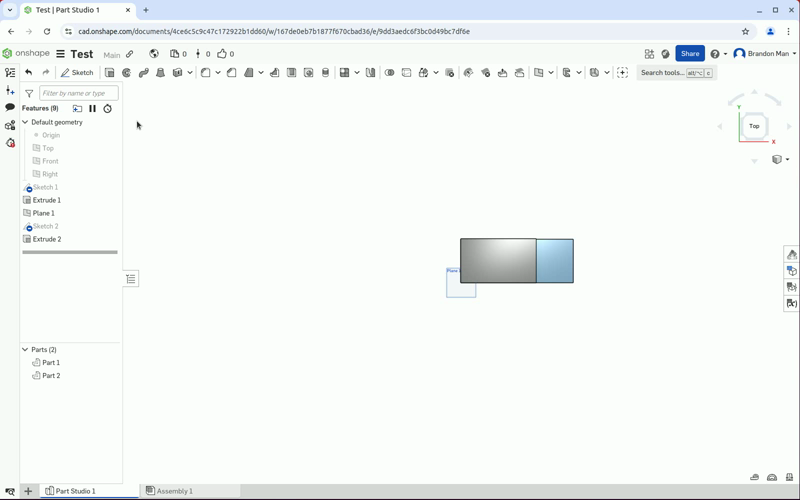
key(shift+h)
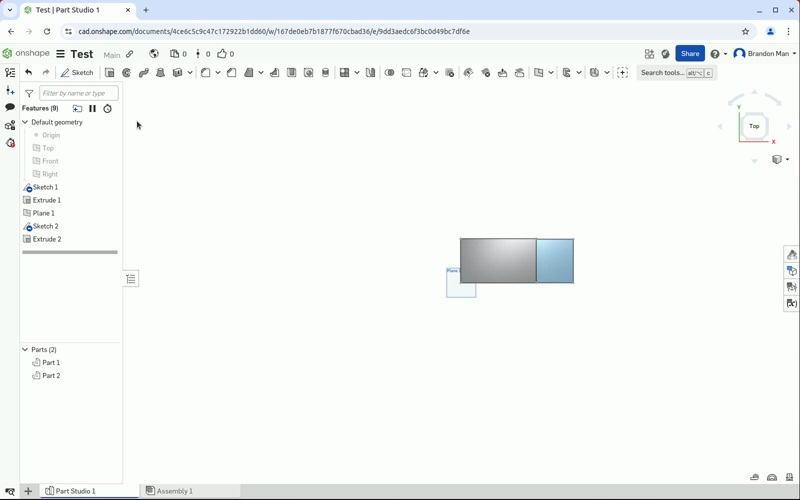
key(shift+7)
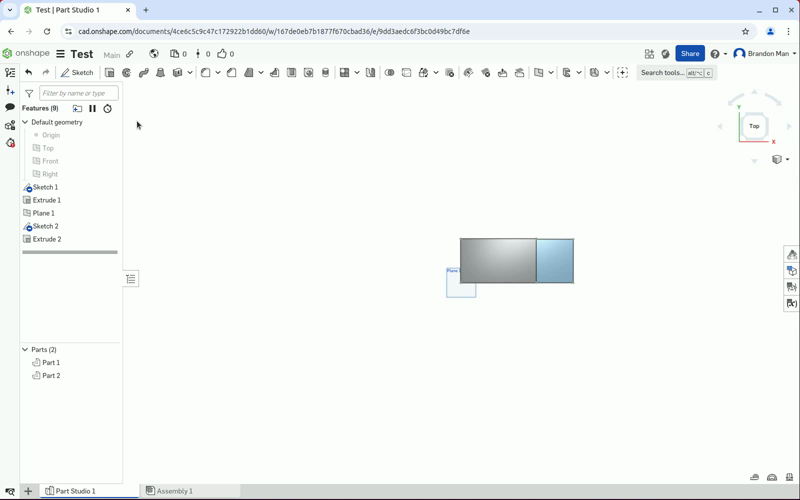
key(up, 3)
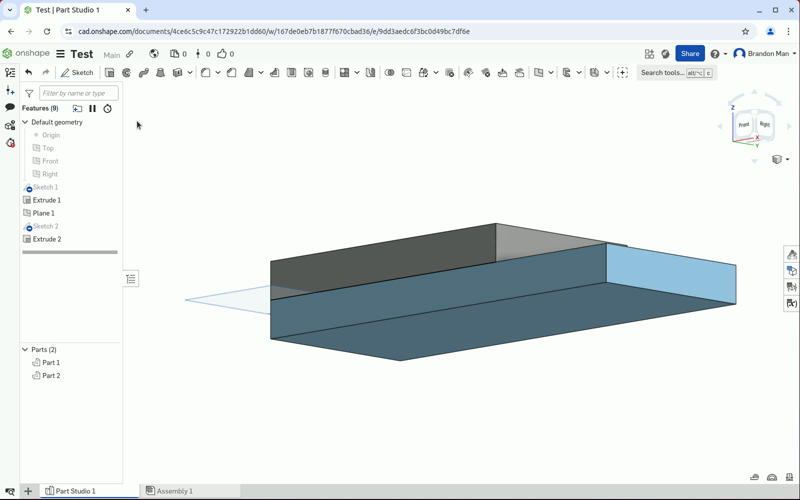
key(left, 3)
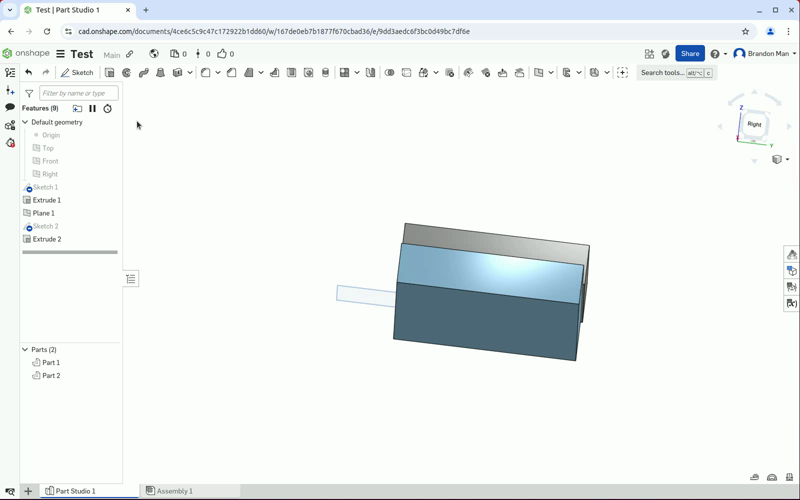
key(right, 3)
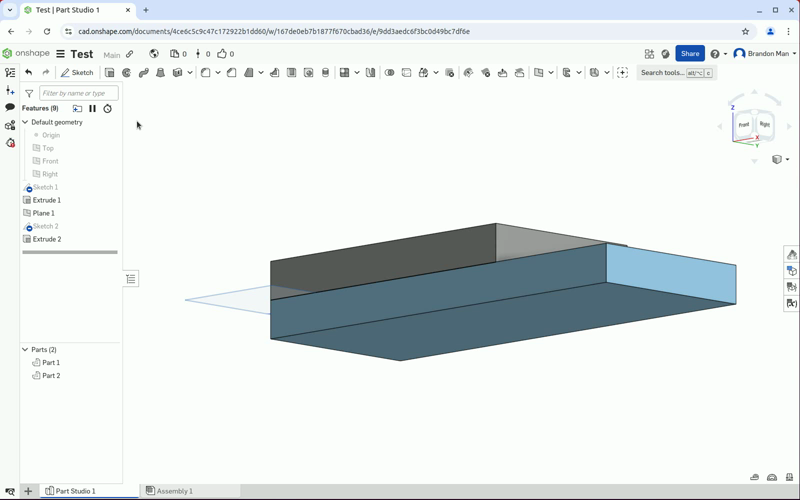
key(down, 3)
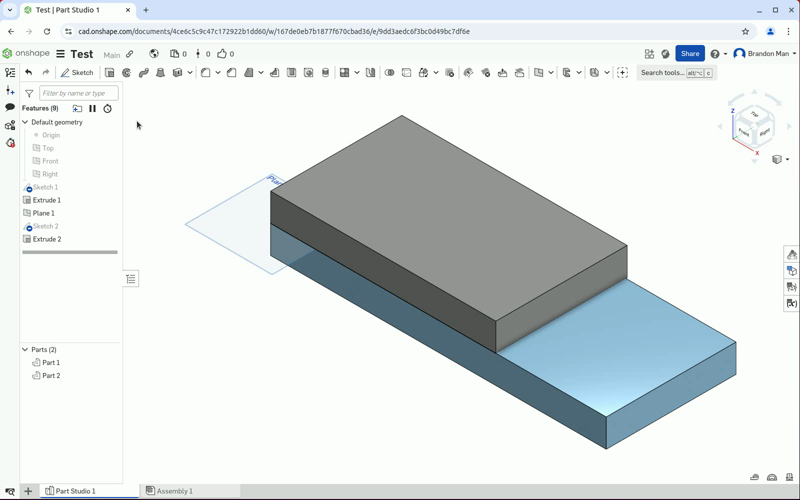
mouse_move(73, 189)
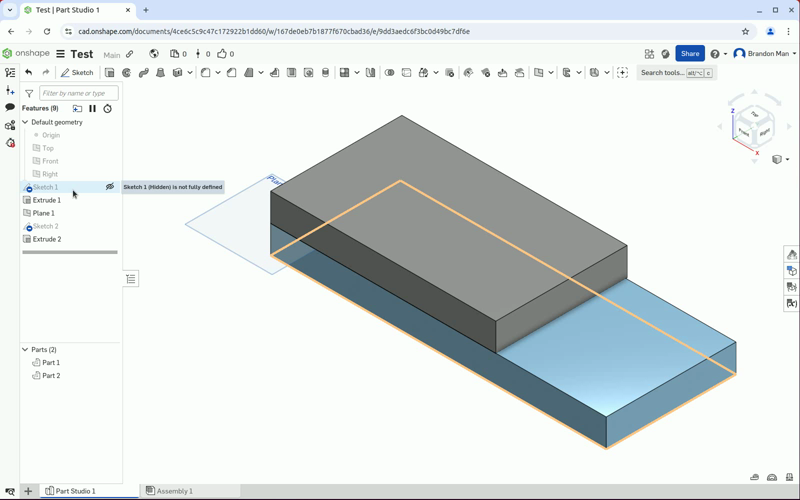
click(73, 189)